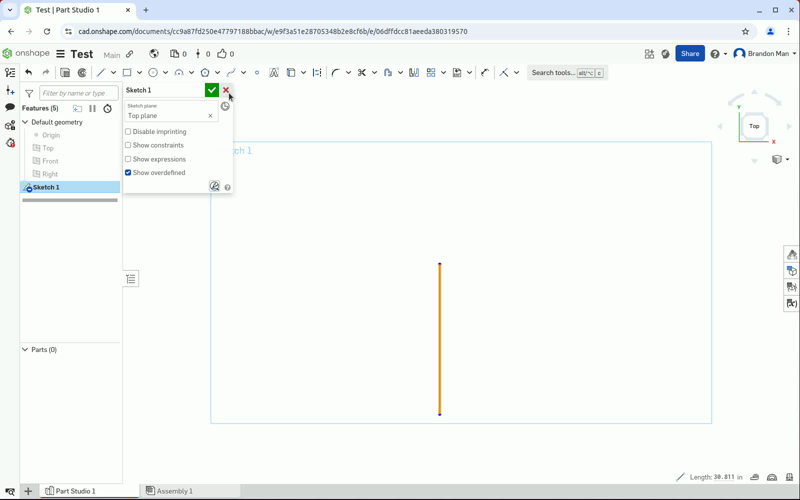
key(shift+h)
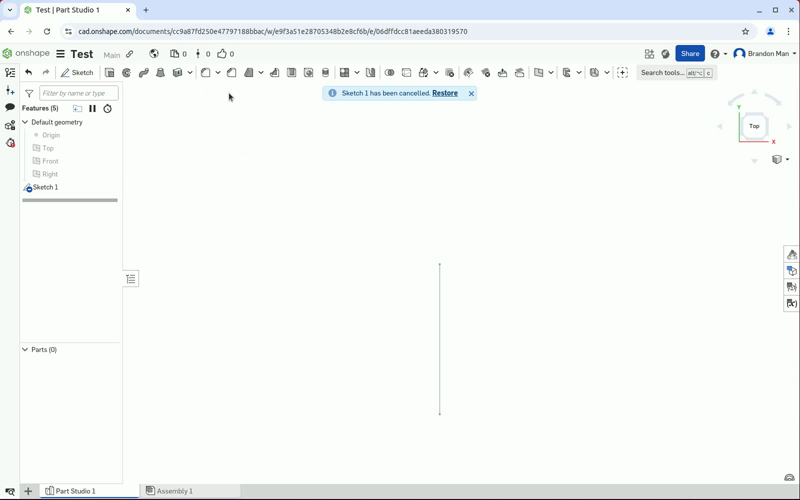
key(shift+s)
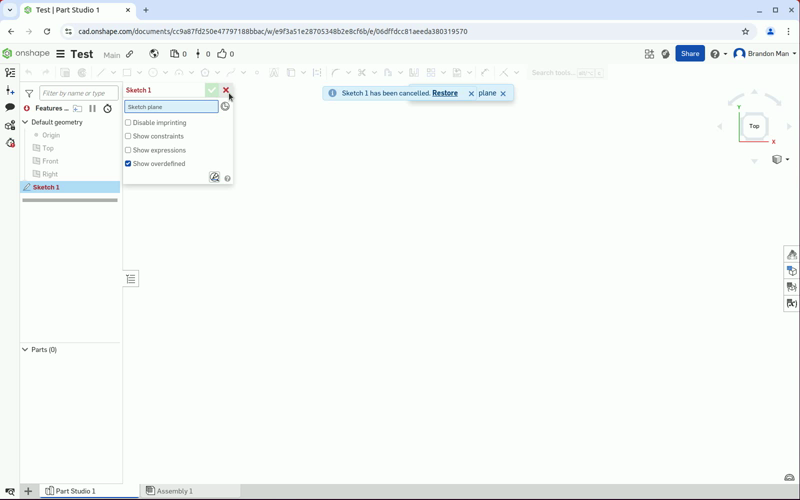
mouse_move(73, 150)
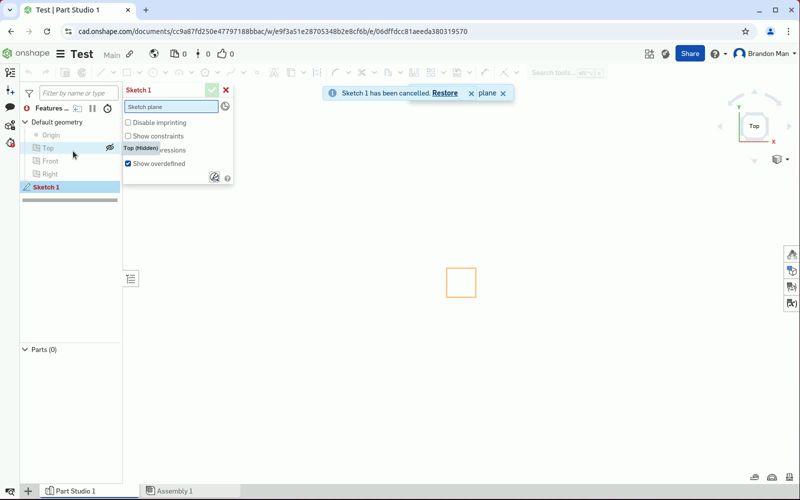
click(73, 150)
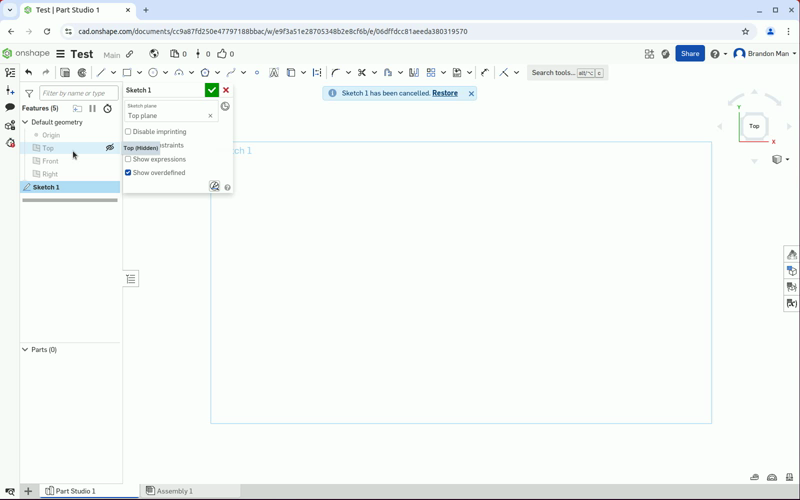
mouse_move(73, 352)
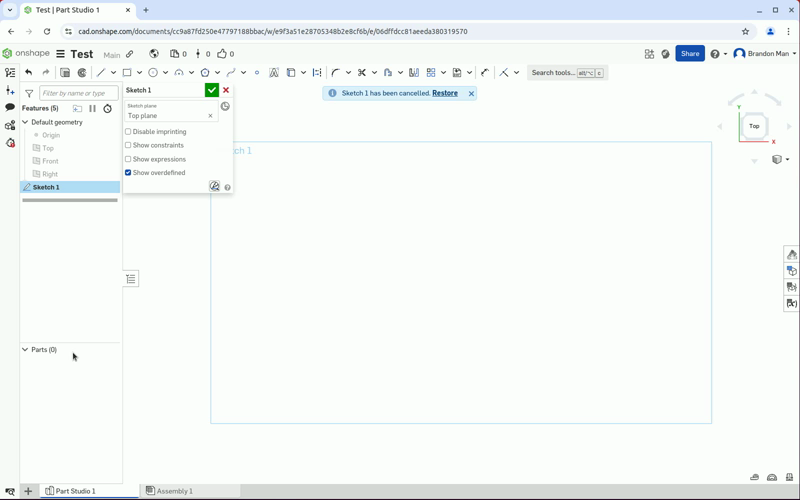
key(y)
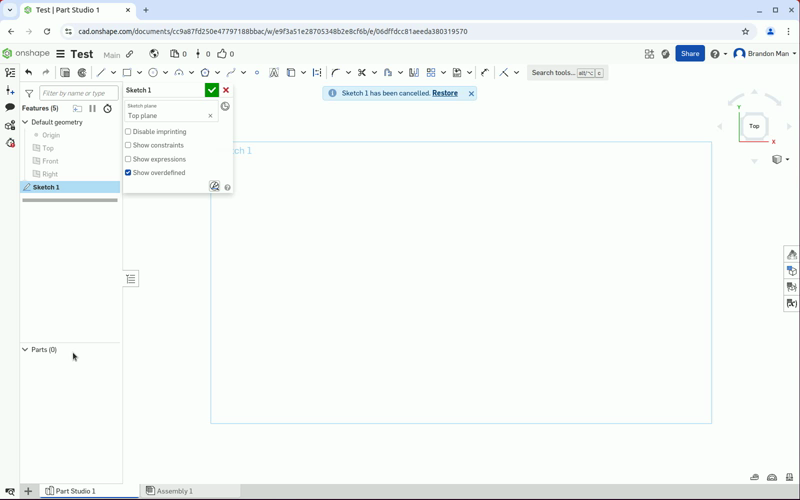
key(l)
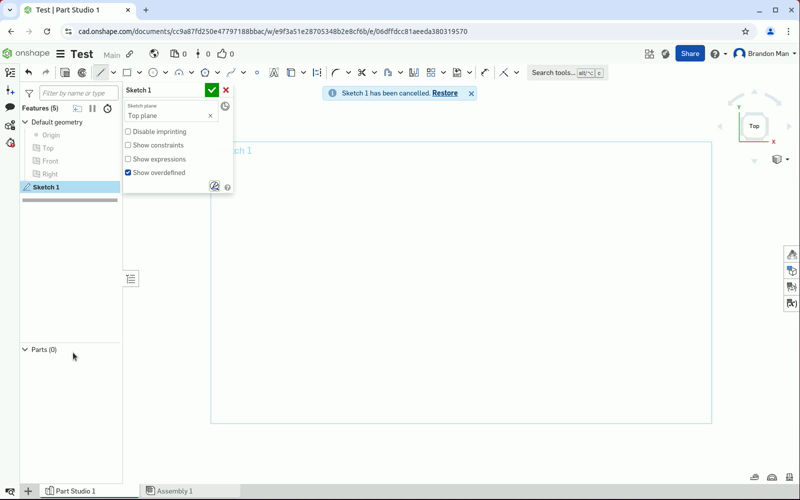
key_down(shift)
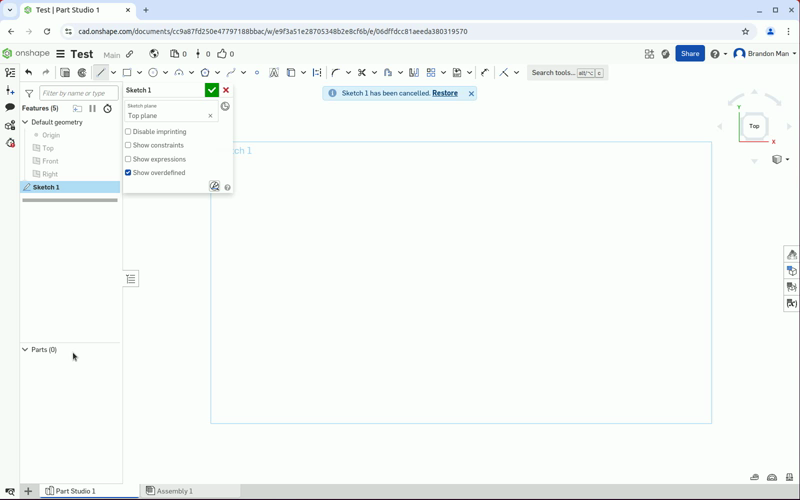
mouse_move(348, 333)
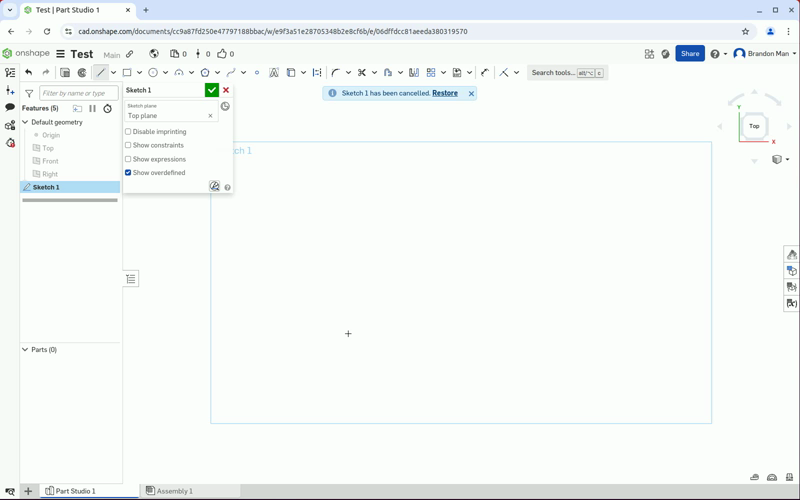
click(348, 333)
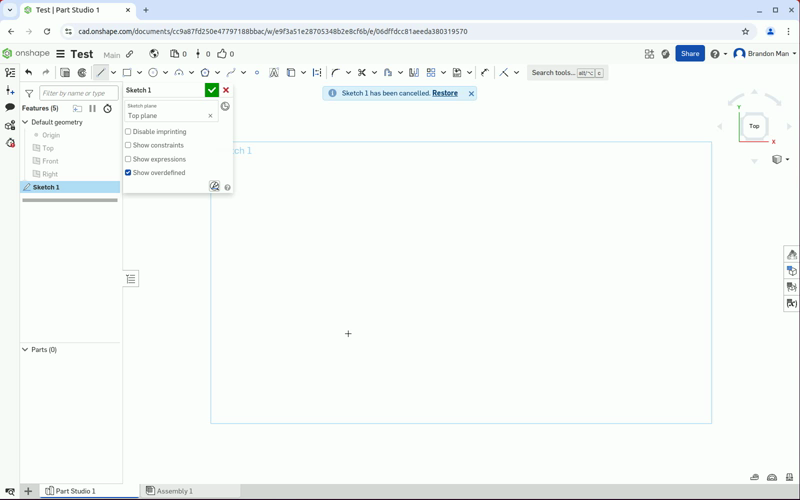
key_up(shift)
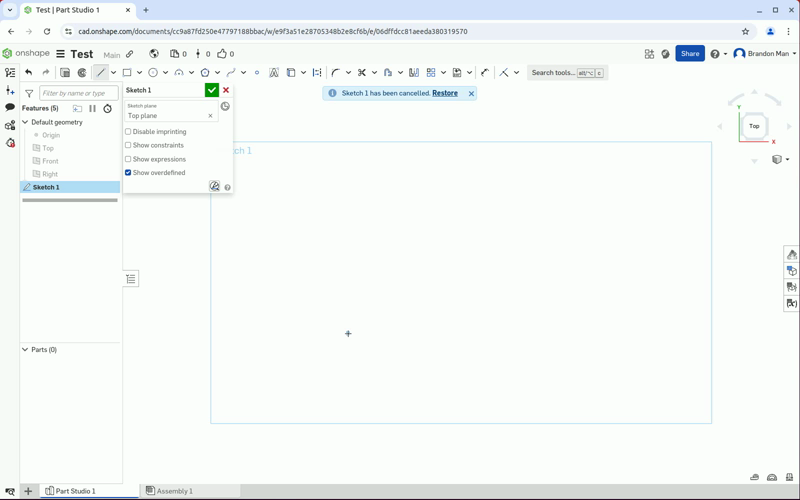
key_down(shift)
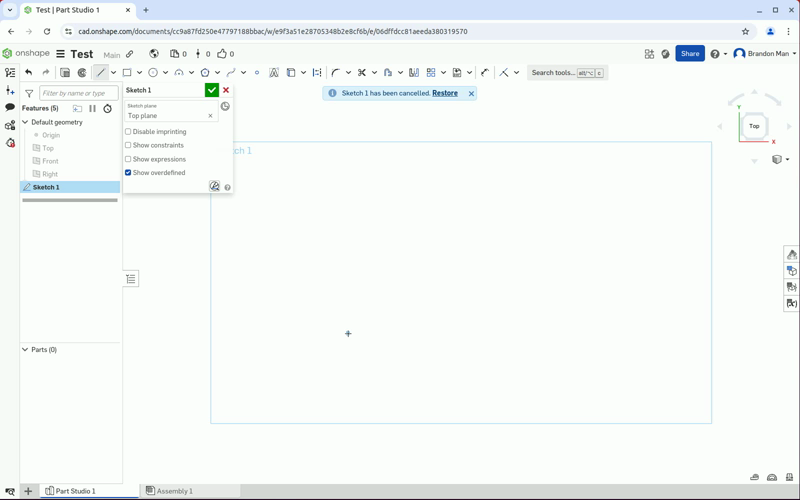
mouse_move(572, 333)
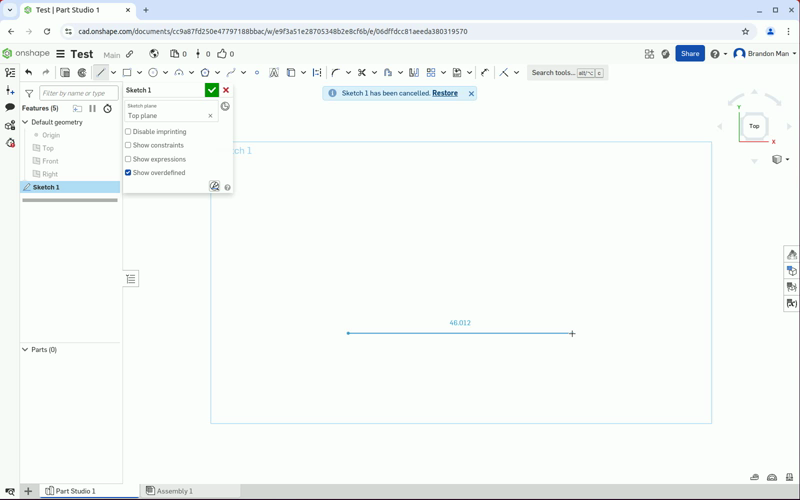
click(572, 333)
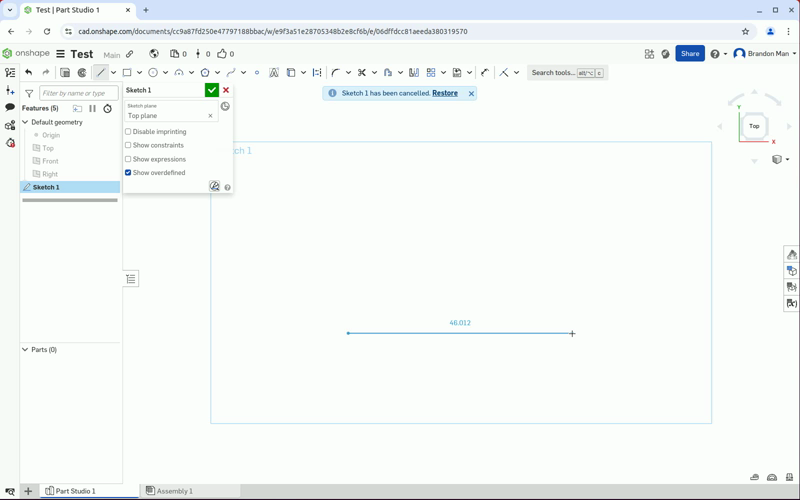
key_up(shift)
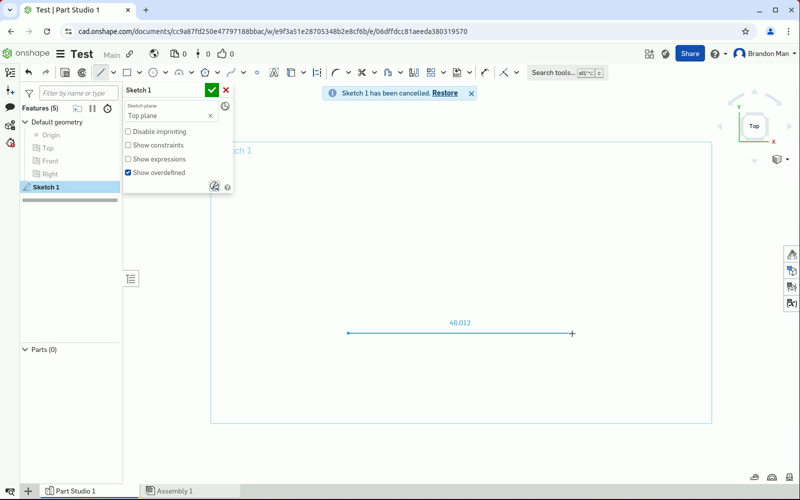
key_down(shift)
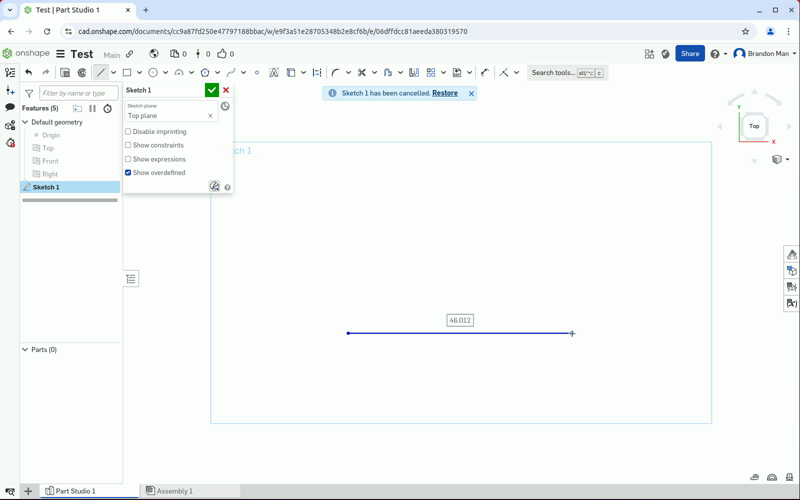
mouse_move(572, 234)
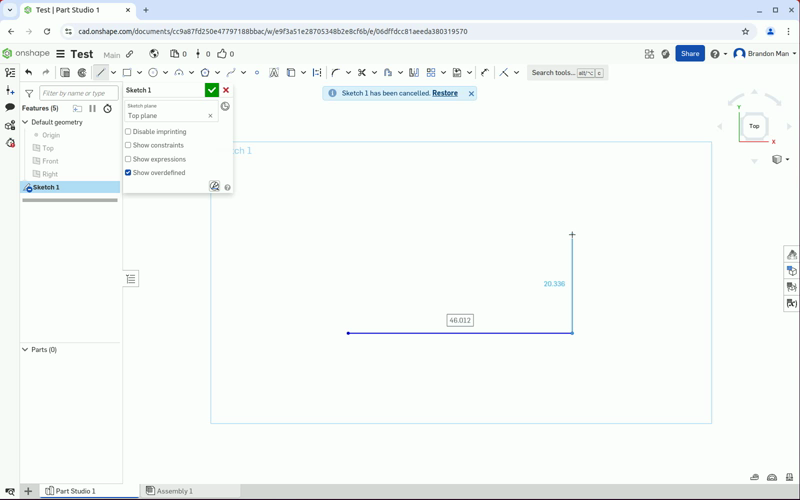
click(572, 234)
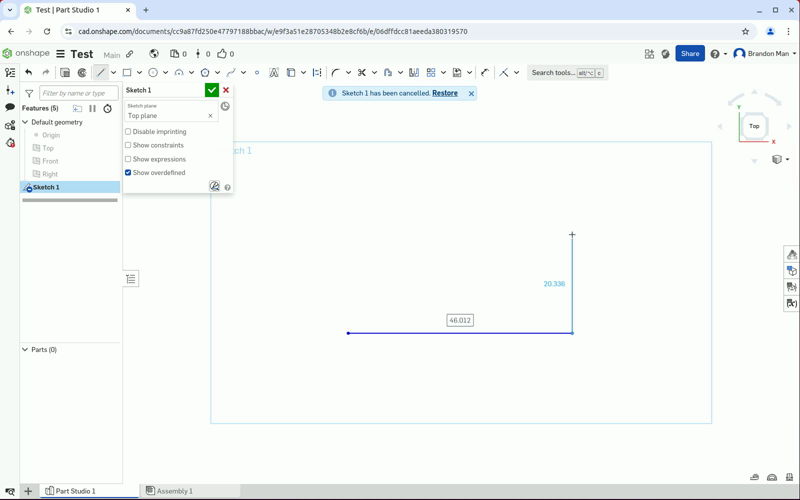
key_up(shift)
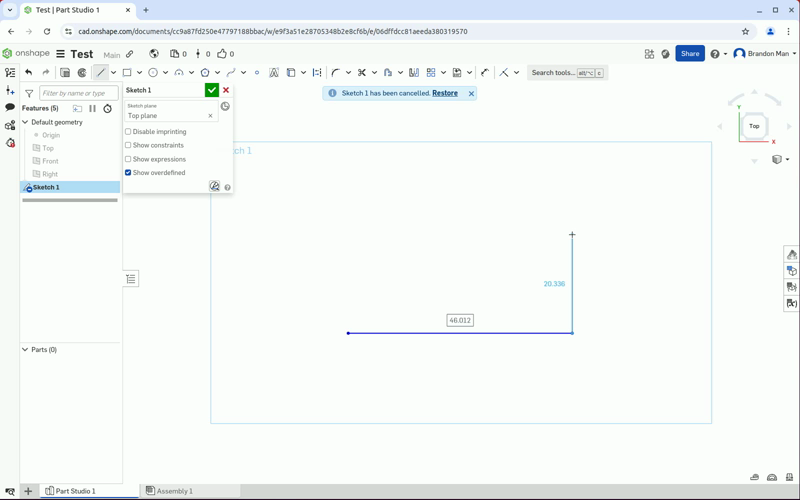
key_down(shift)
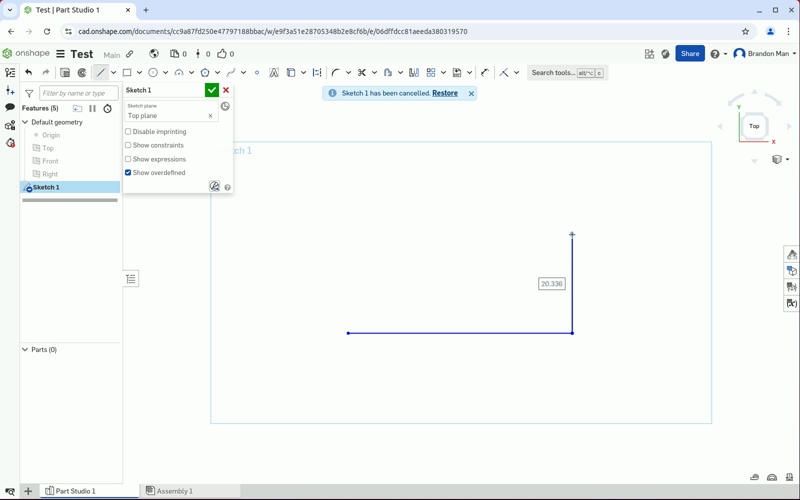
mouse_move(348, 234)
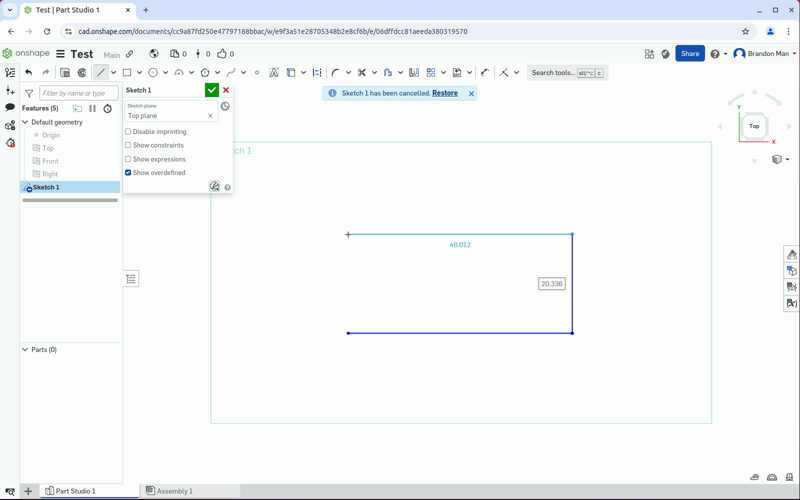
click(348, 234)
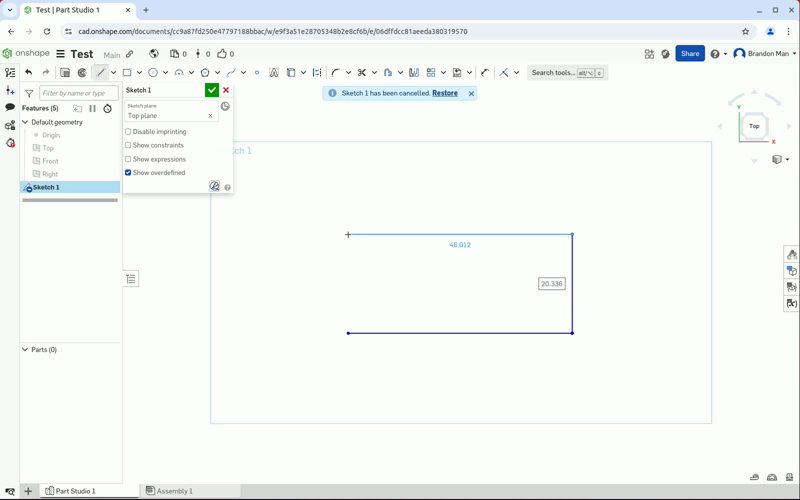
key_up(shift)
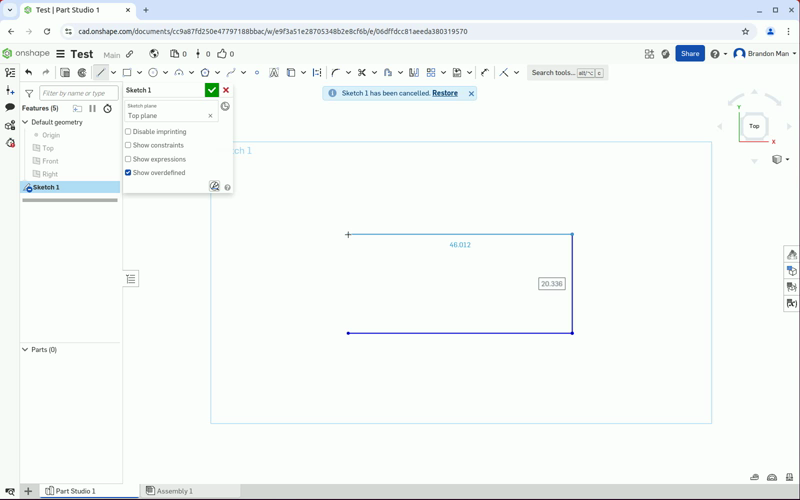
key_down(shift)
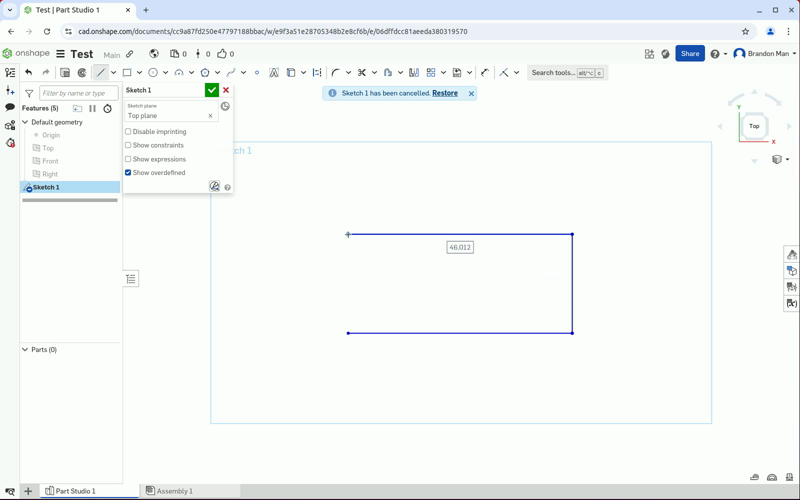
mouse_move(348, 333)
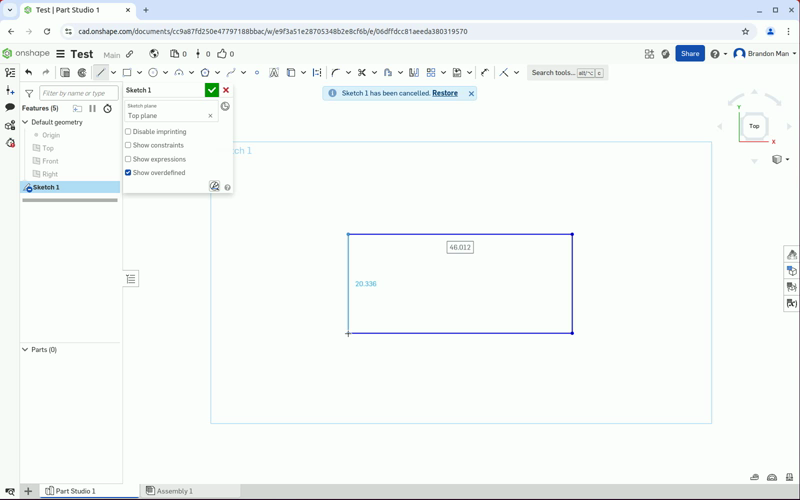
key_up(shift)
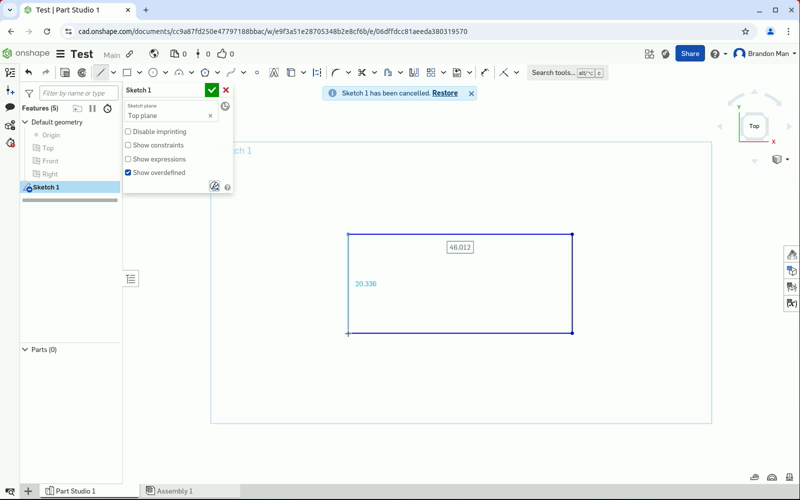
click(348, 333)
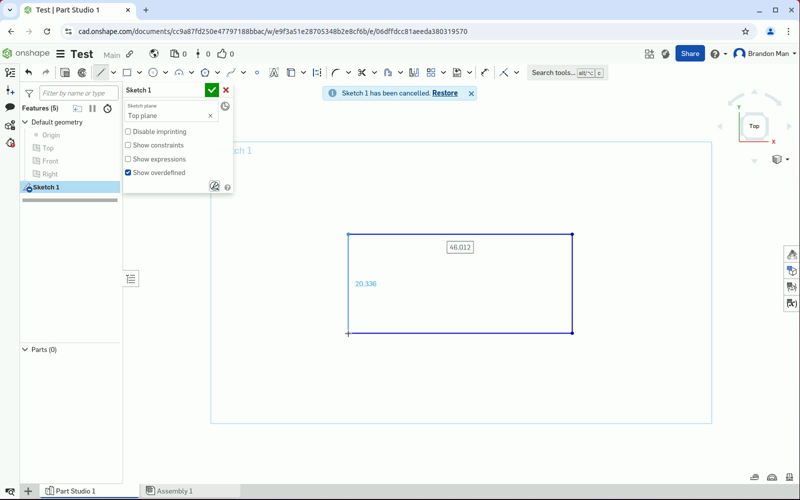
key(esc)
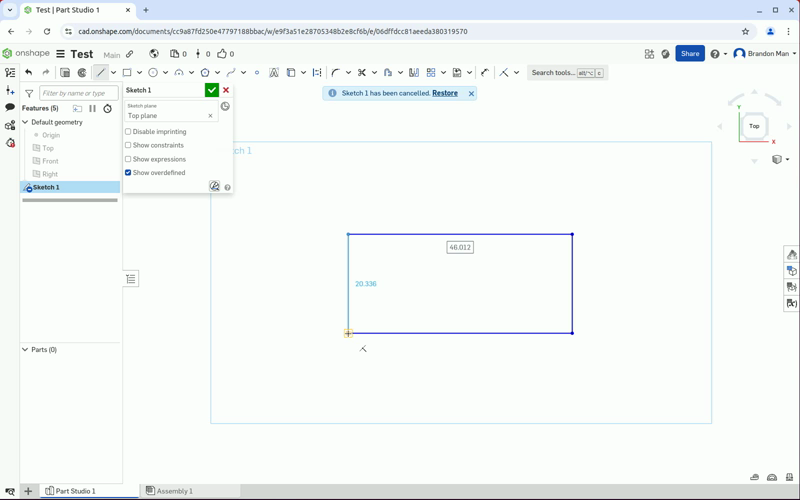
key(c)
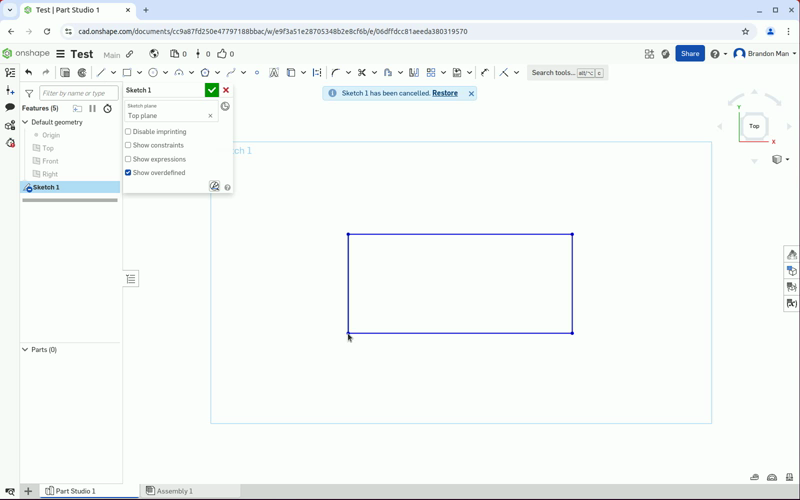
key_down(shift)
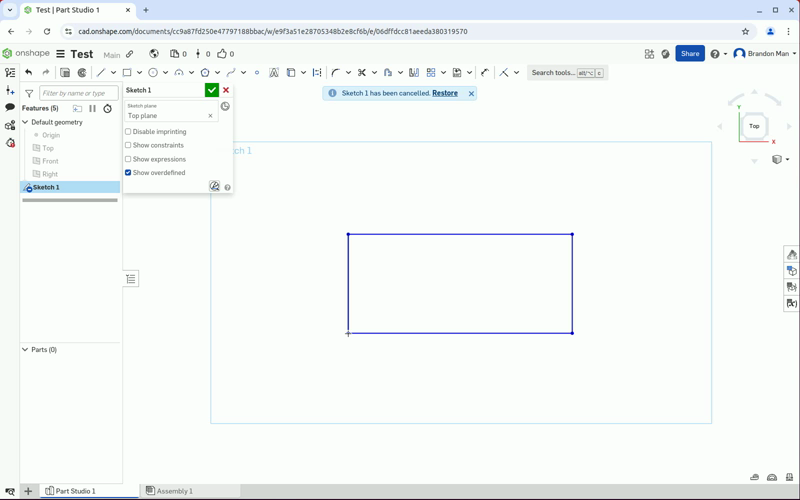
mouse_move(461, 283)
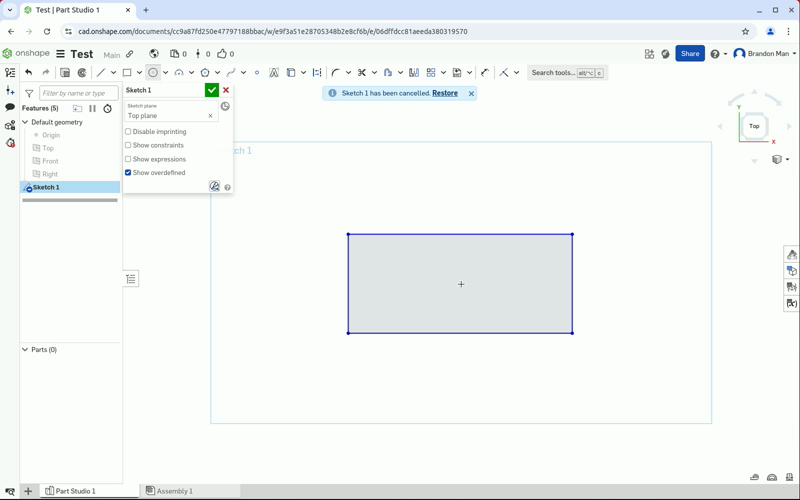
click(461, 283)
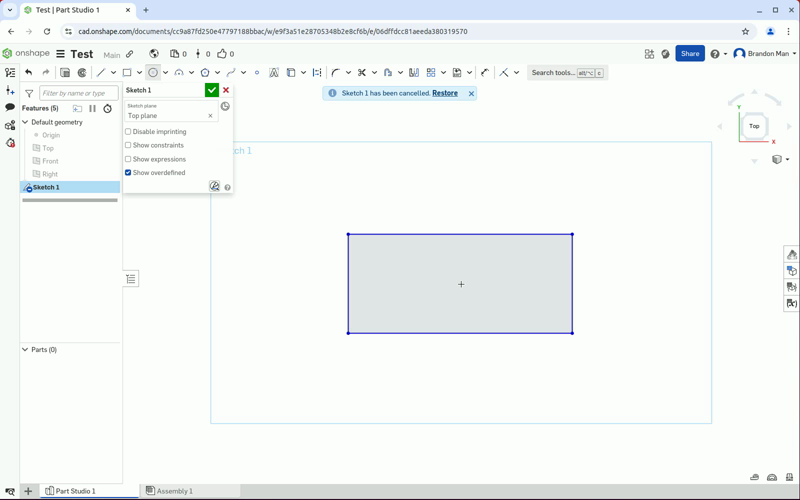
key_up(shift)
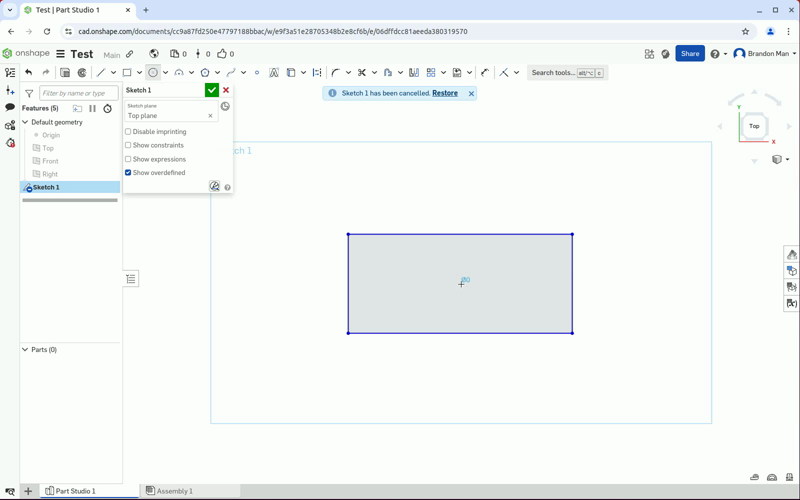
mouse_move(475, 283)
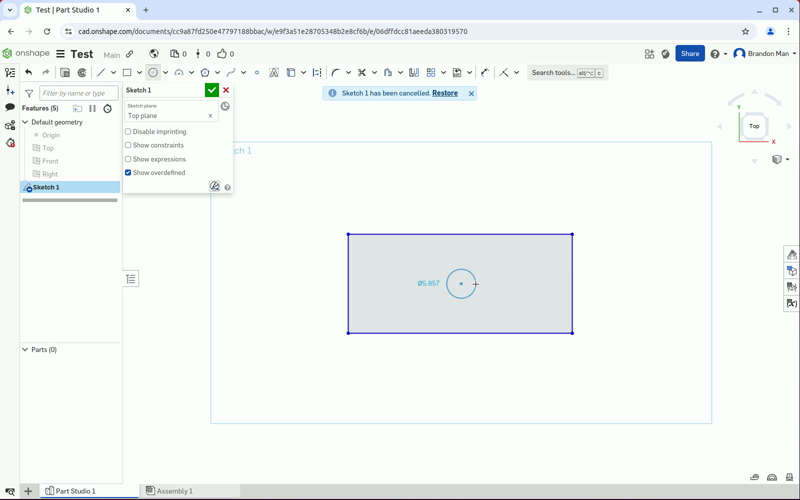
click(475, 283)
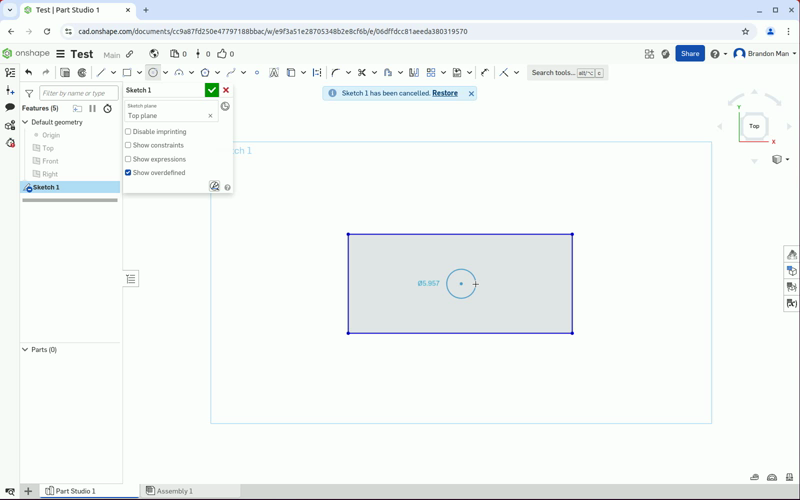
key(esc)
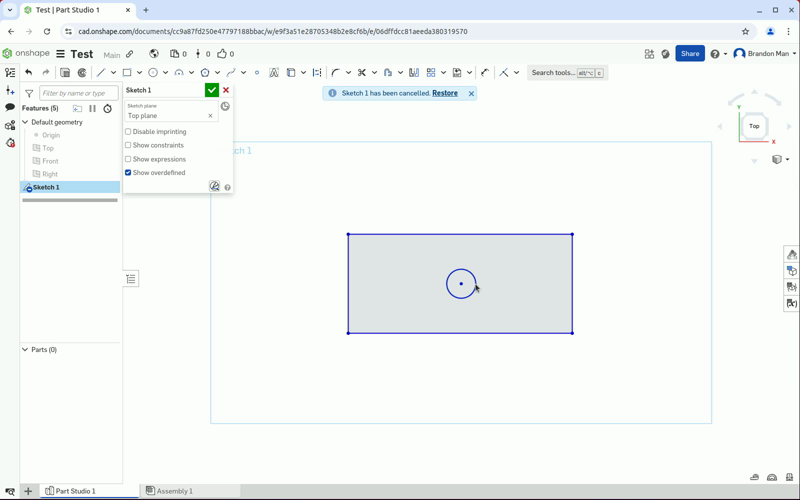
mouse_move(538, 258)
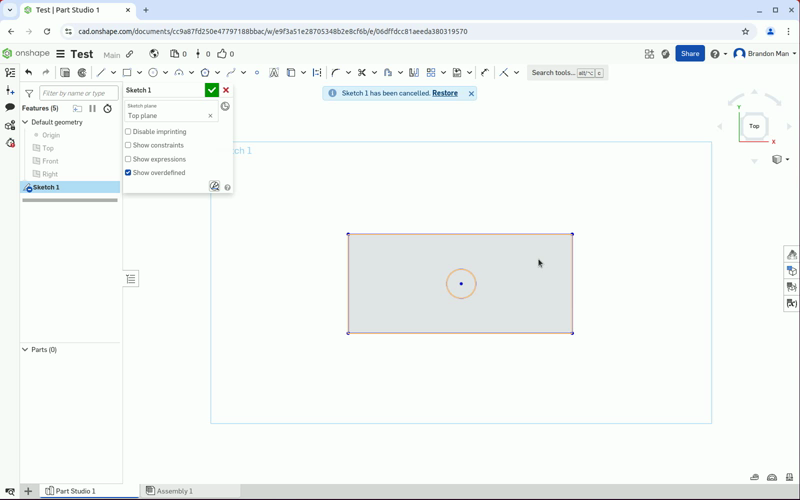
click(538, 258)
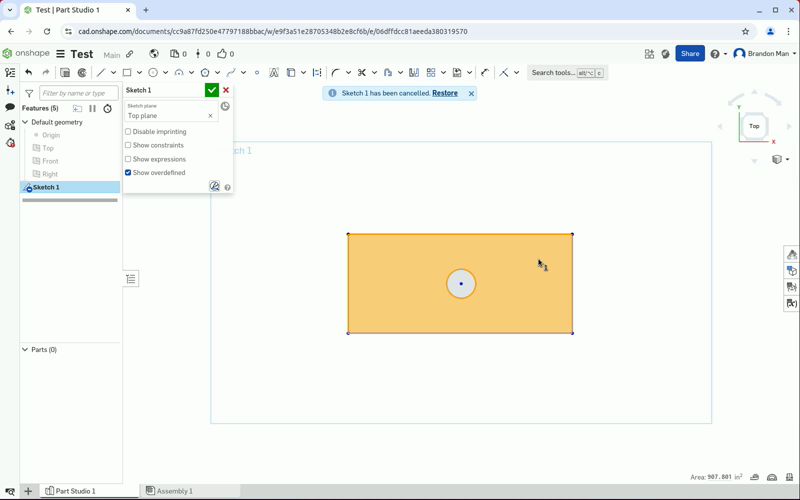
mouse_move(73, 352)
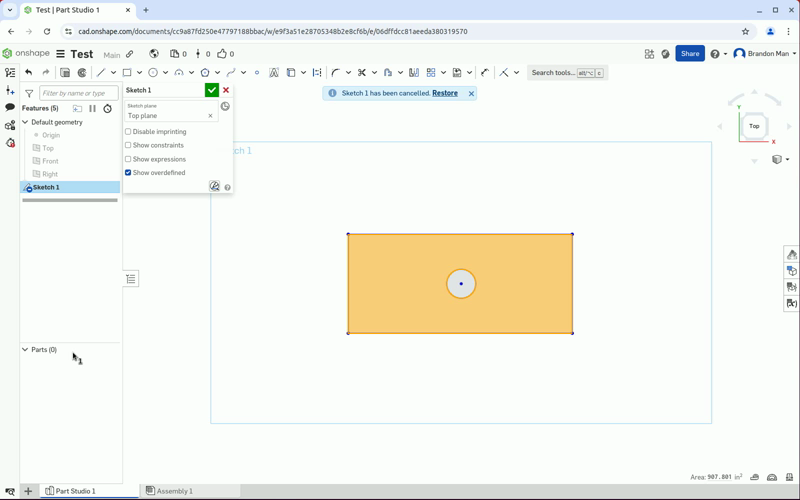
key(shift+y)
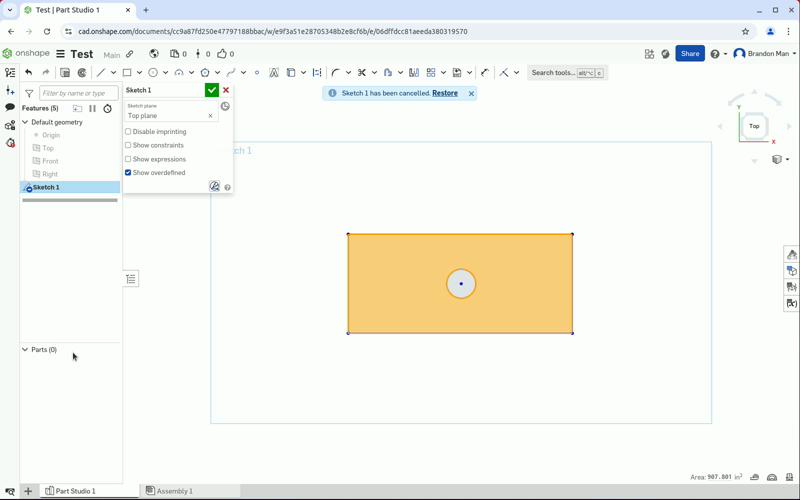
key(shift+e)
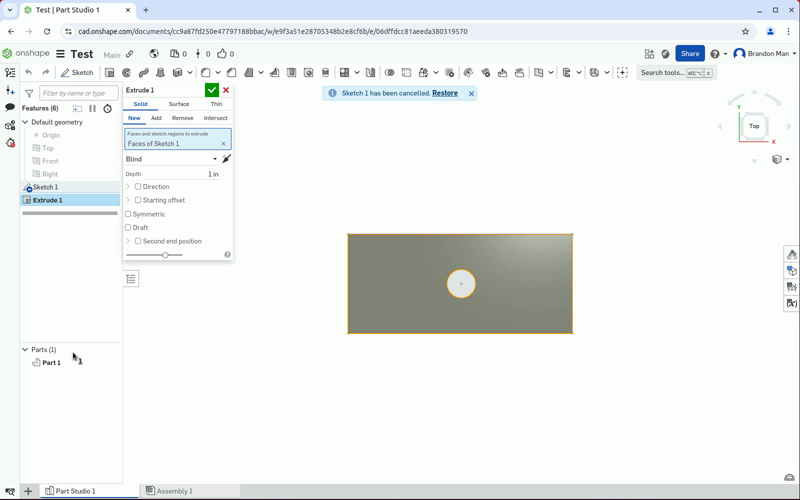
mouse_move(143, 106)
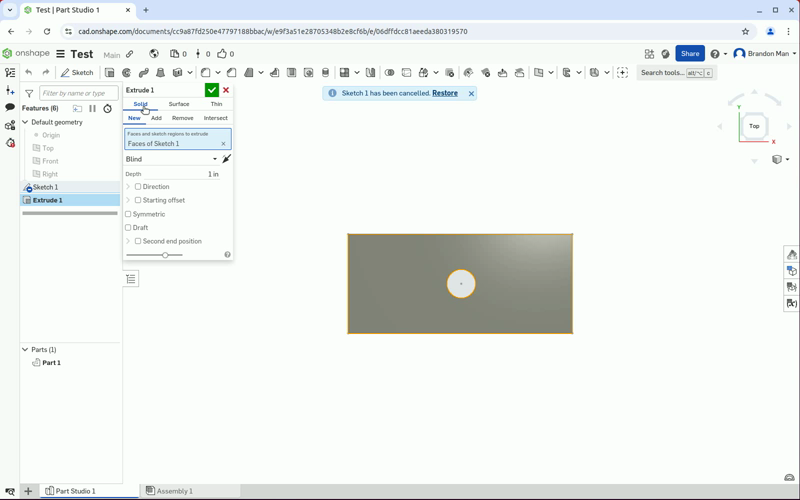
click(143, 106)
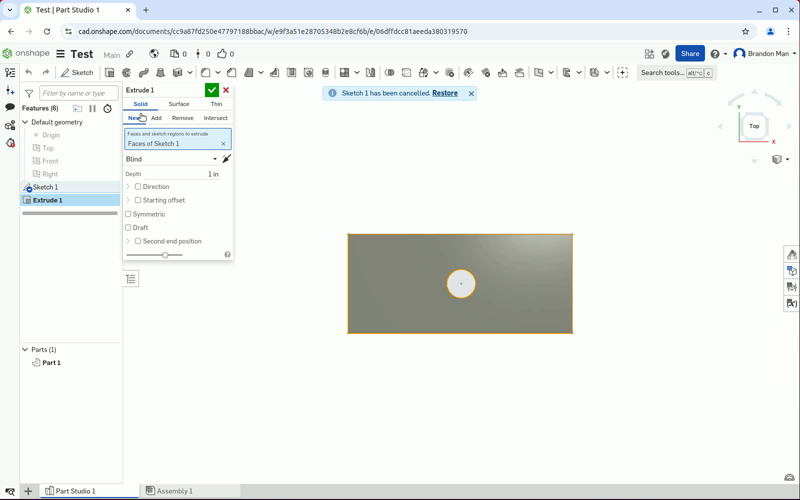
mouse_move(137, 120)
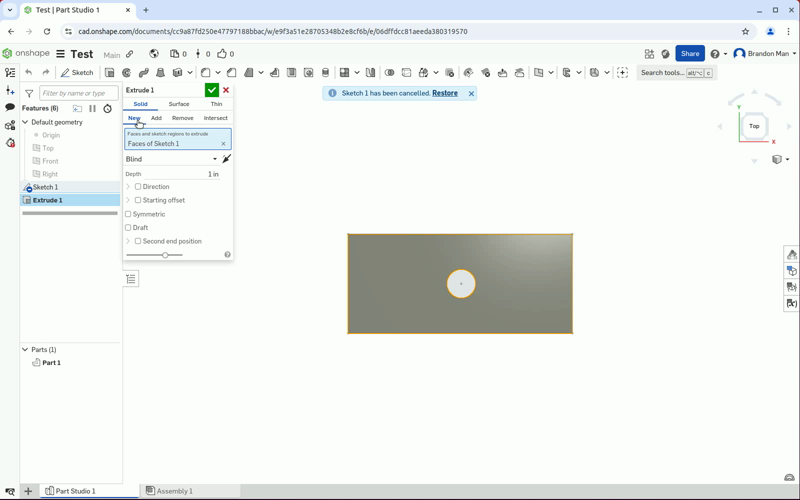
click(137, 120)
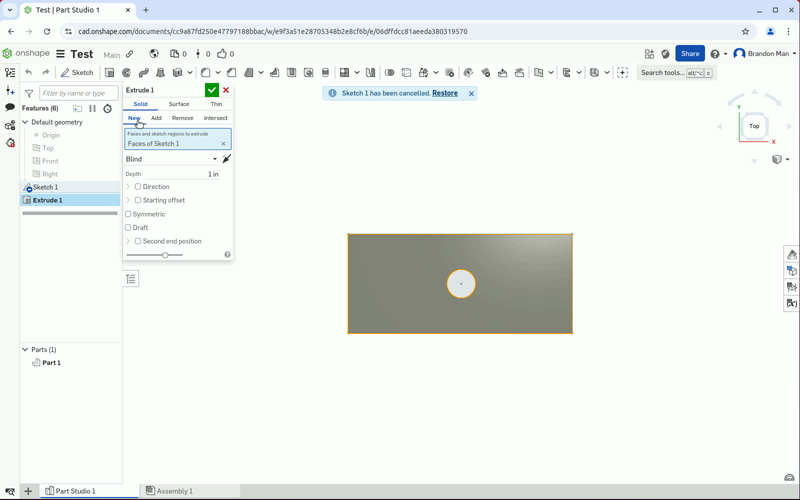
key(tab, 4)
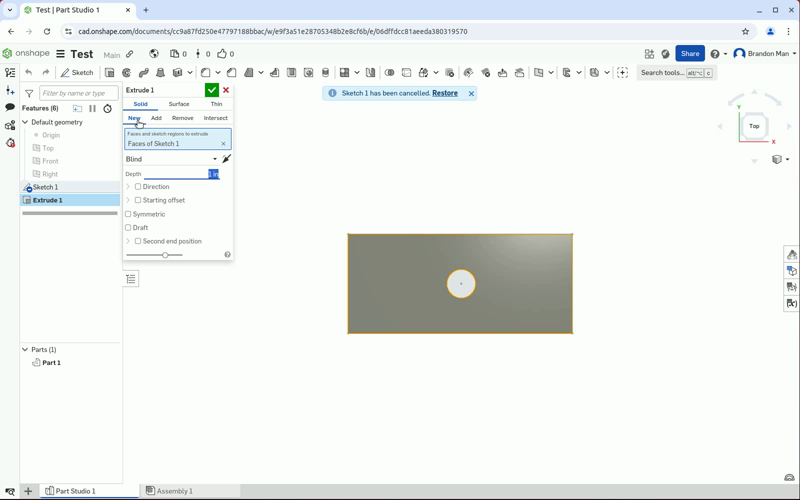
text(5.536)
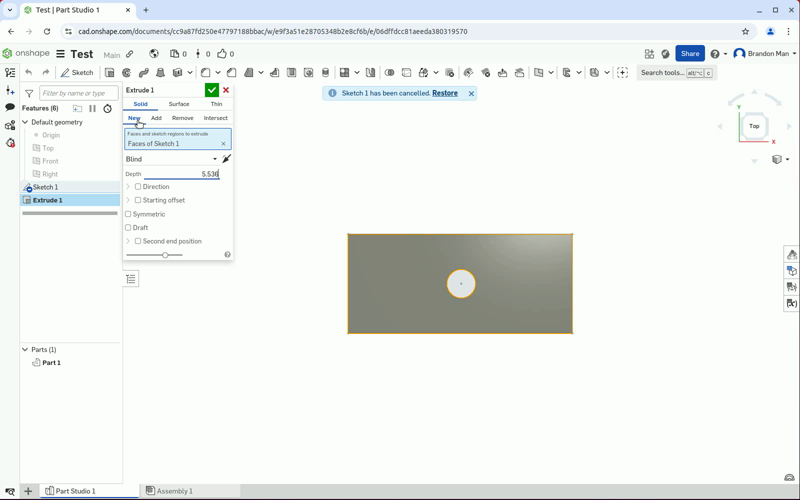
key(enter)
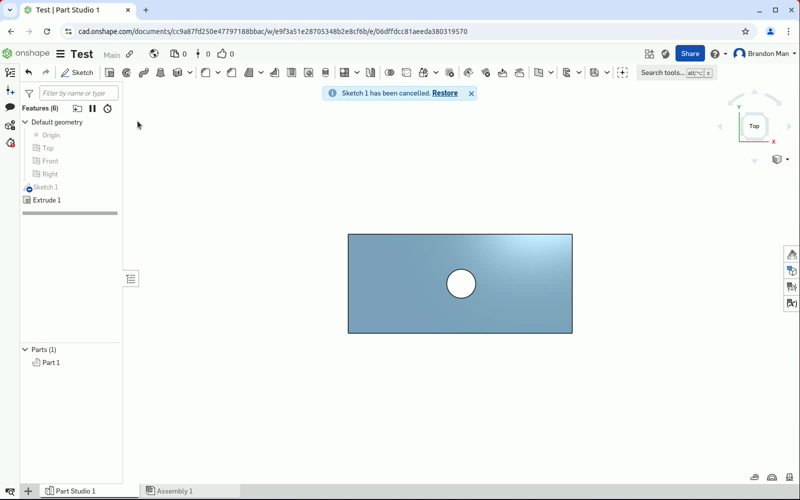
key(shift+h)
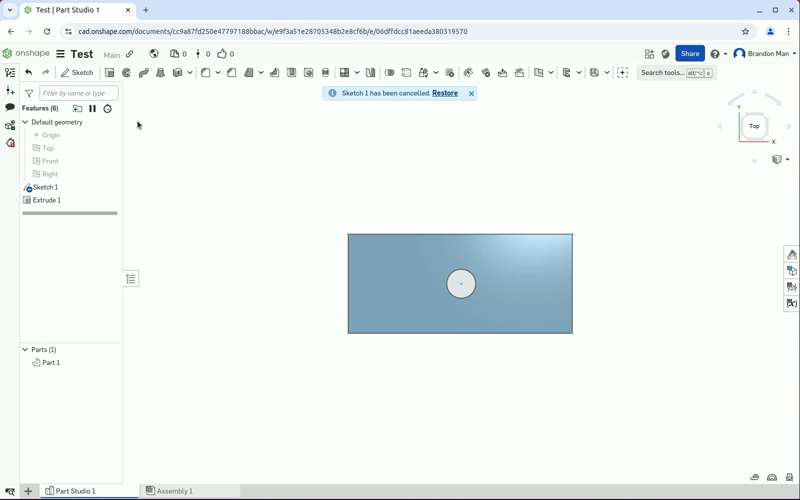
key(shift+h)
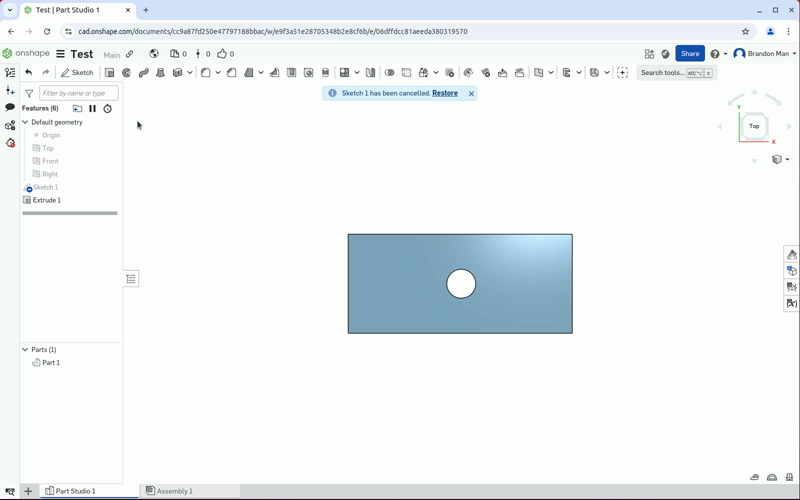
mouse_move(73, 189)
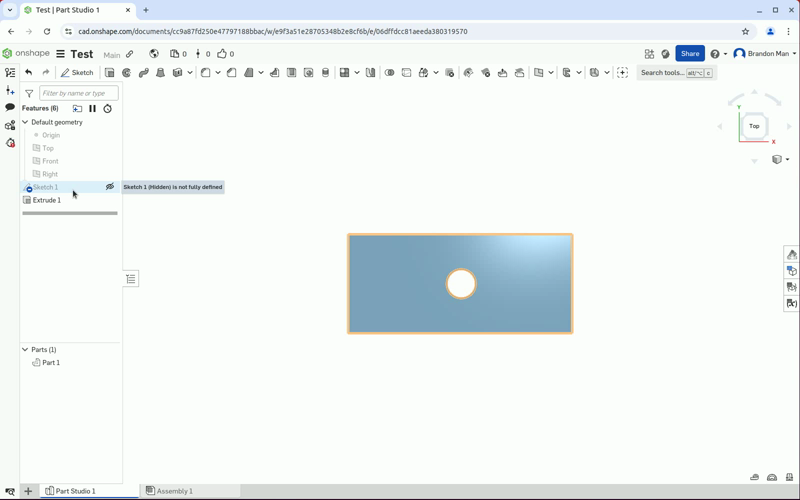
click(73, 189)
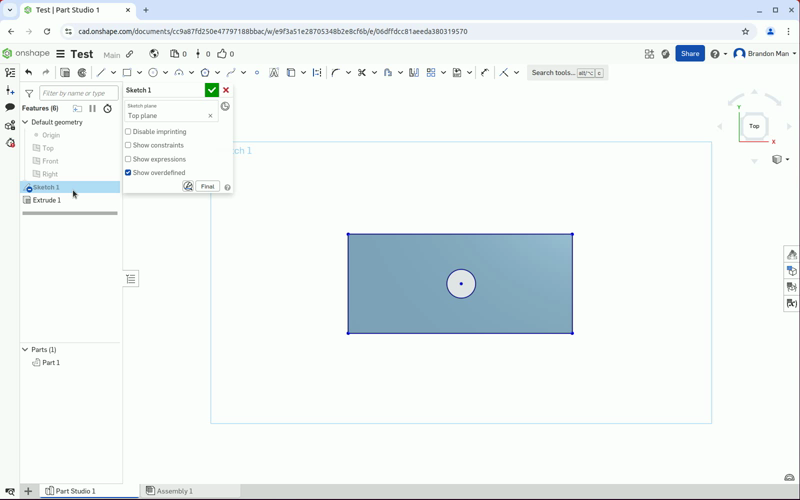
mouse_move(229, 92)
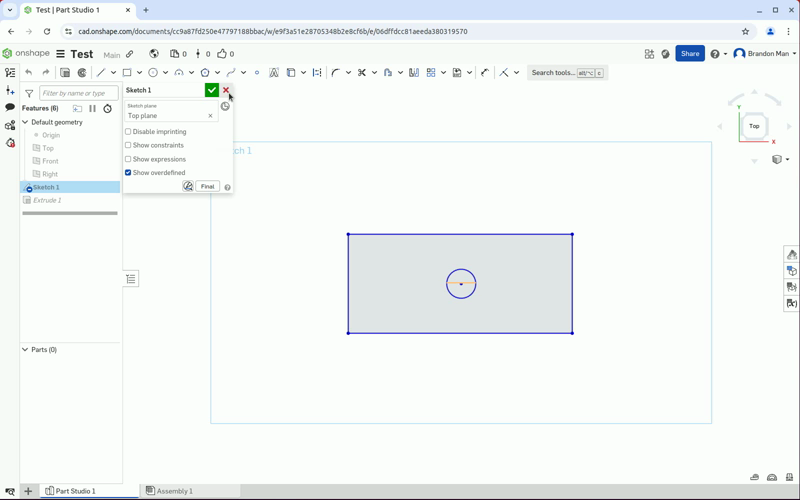
click(229, 92)
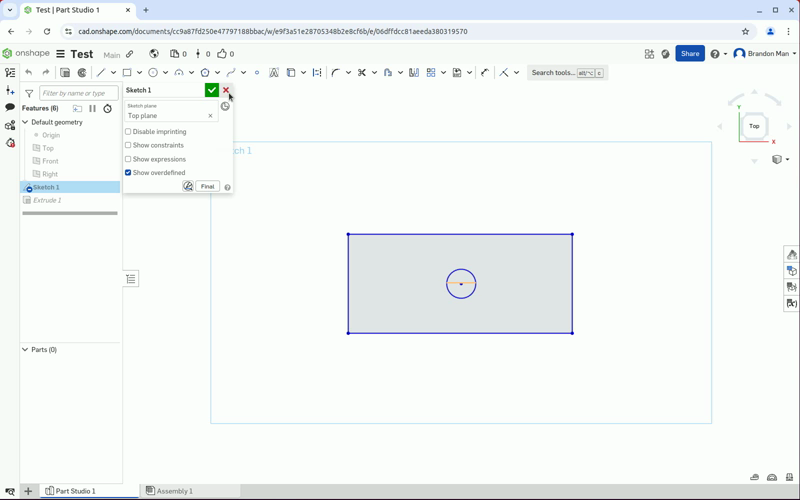
key(shift+s)
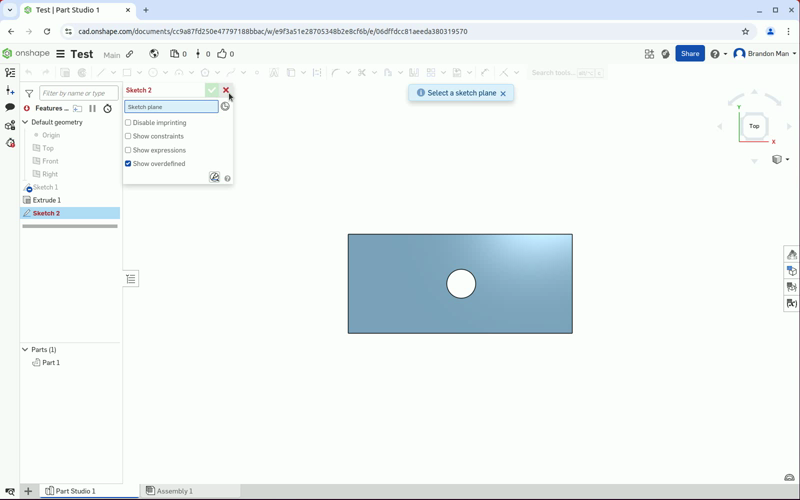
mouse_move(73, 150)
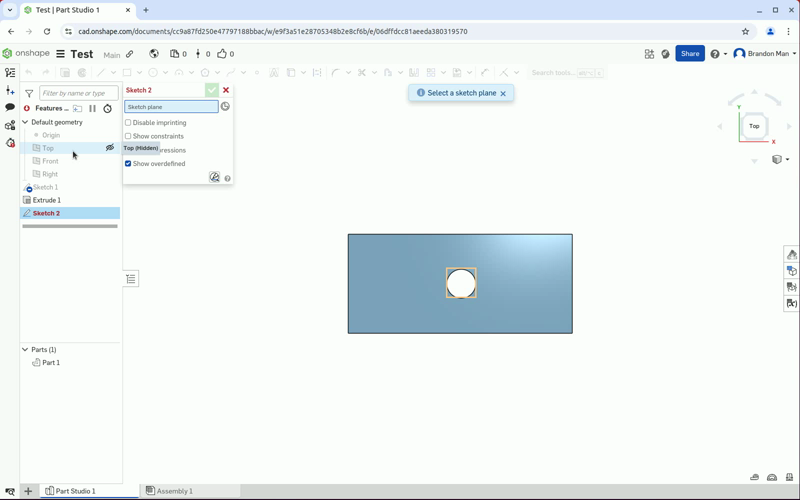
click(73, 150)
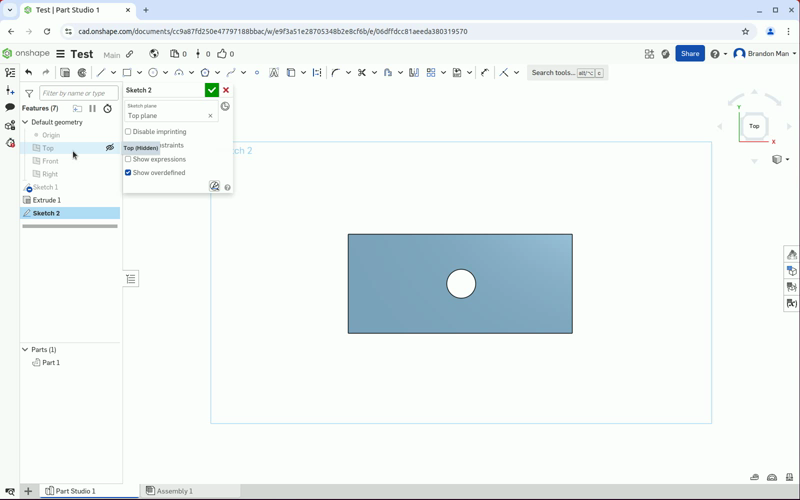
mouse_move(73, 352)
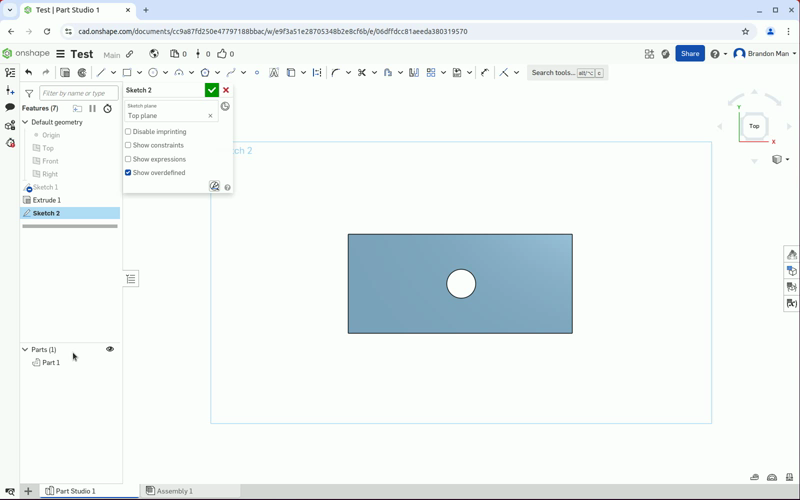
key(y)
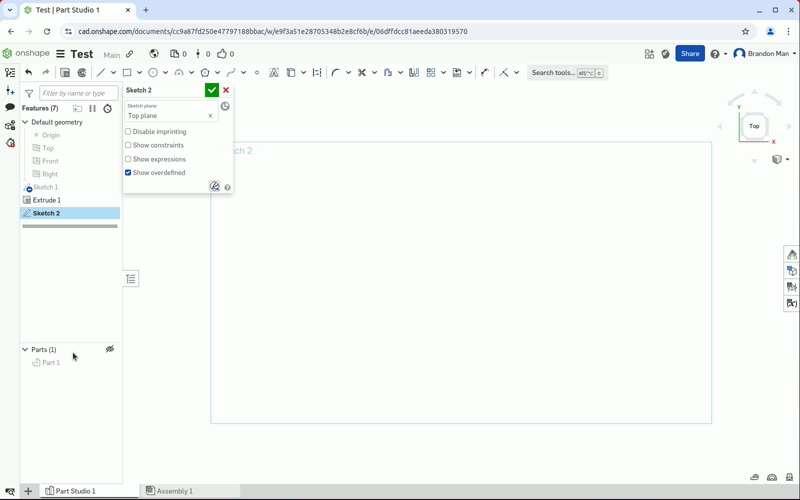
key(c)
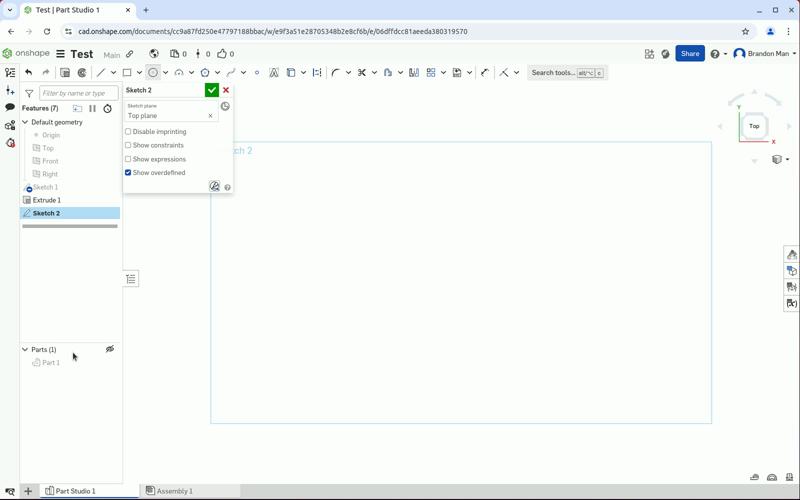
key_down(shift)
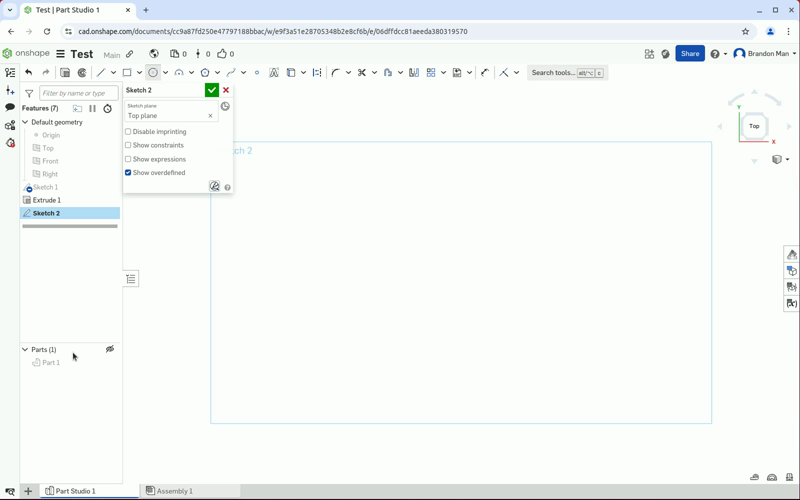
mouse_move(461, 282)
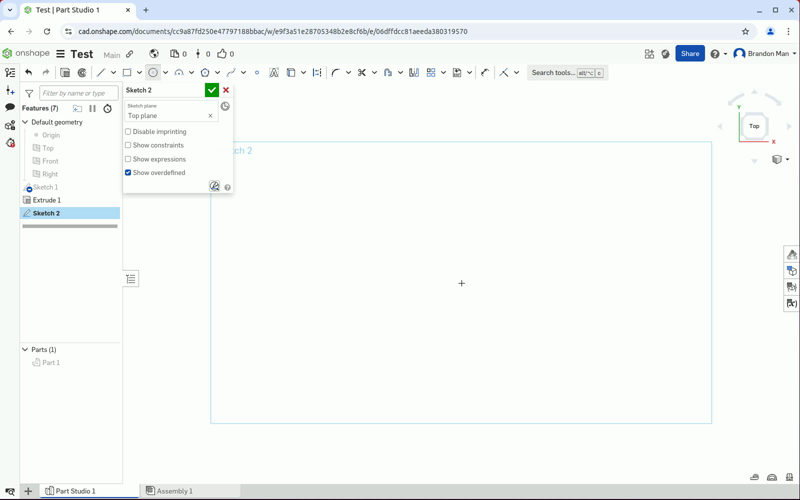
click(461, 282)
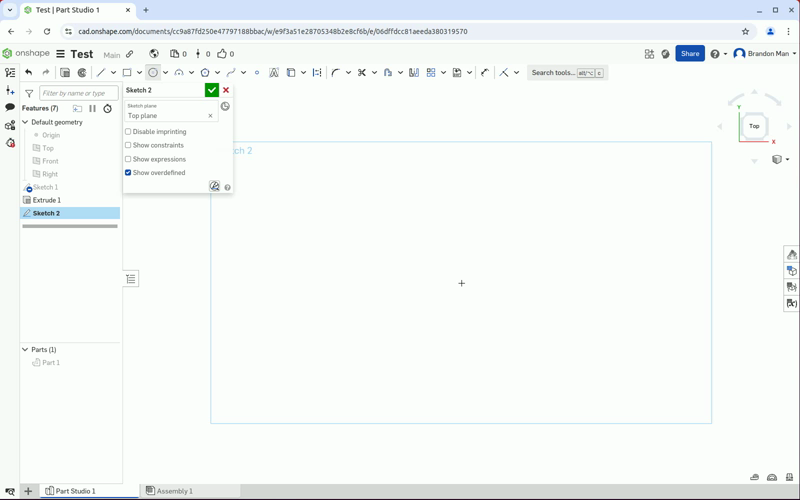
key_up(shift)
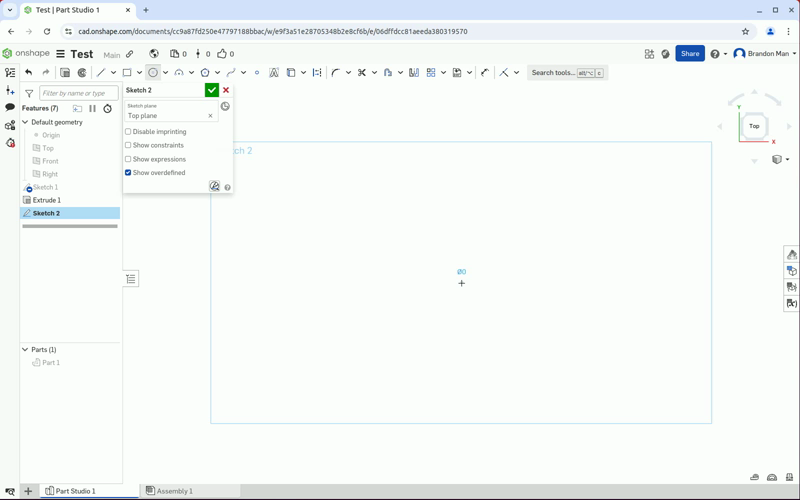
mouse_move(477, 282)
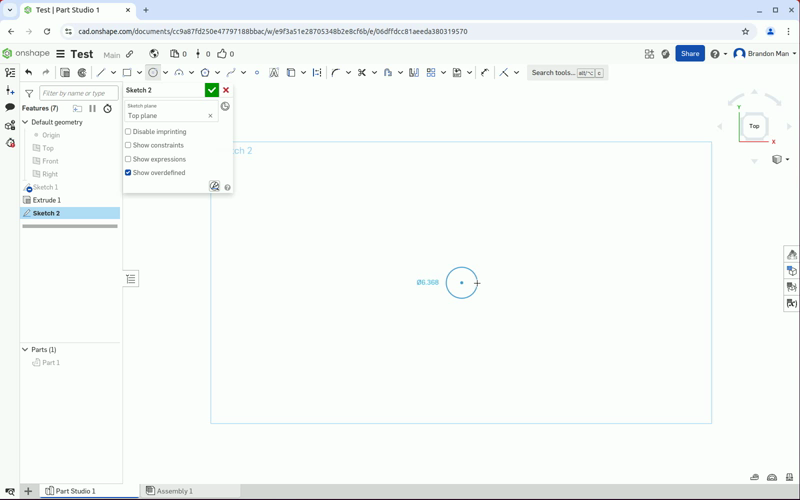
click(477, 282)
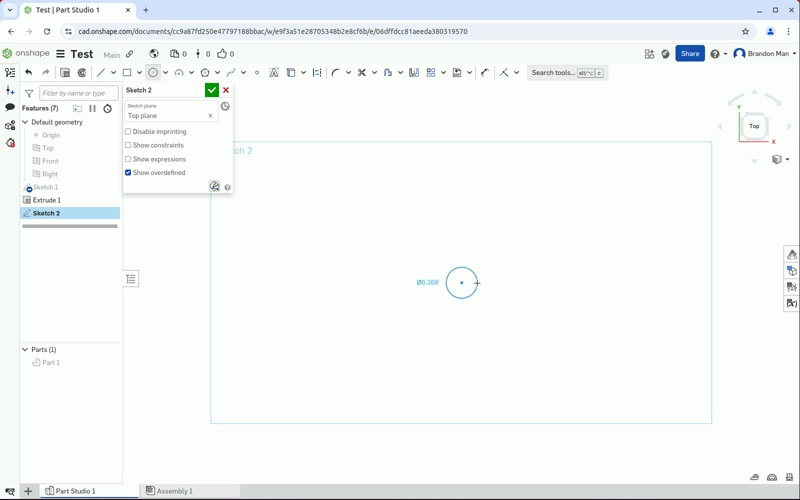
key(esc)
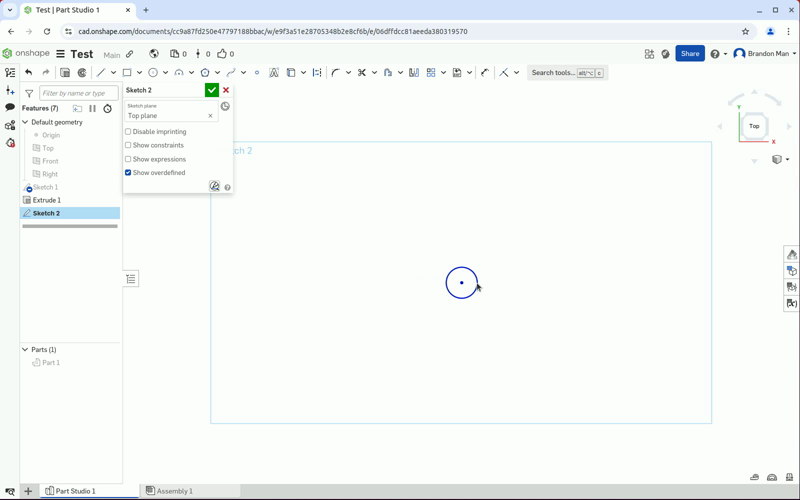
mouse_move(475, 279)
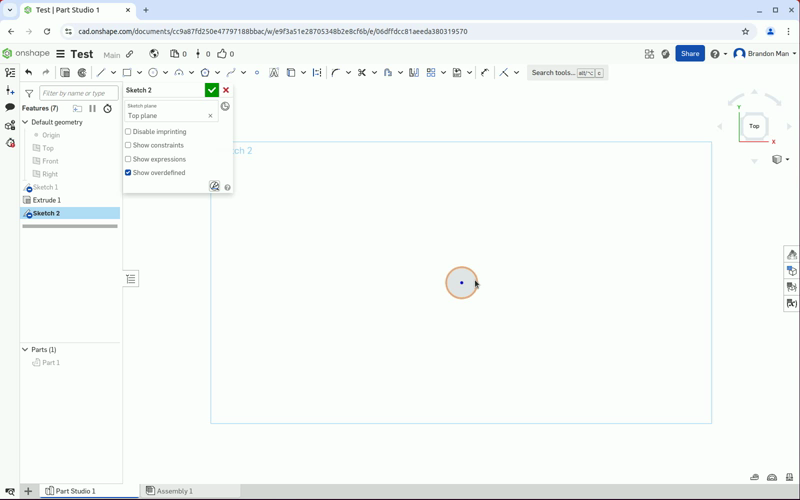
scroll(6)
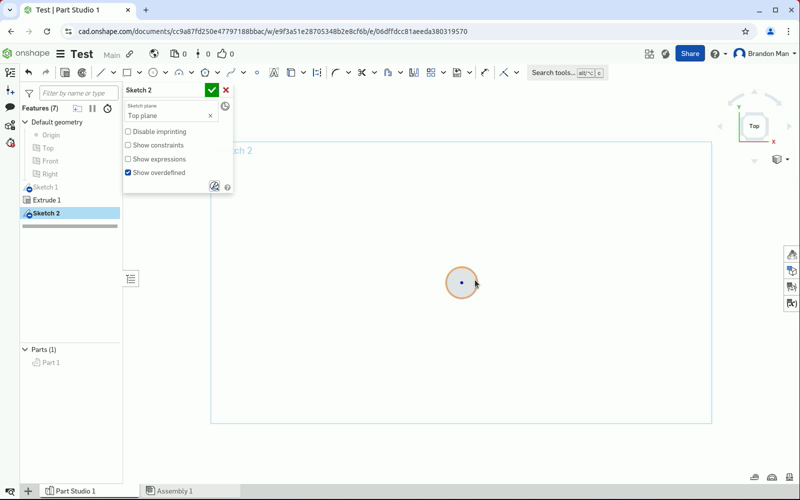
scroll(6)
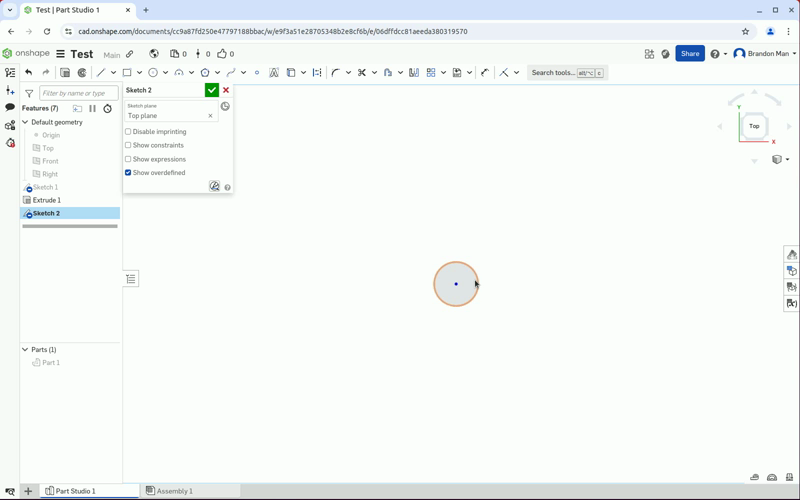
scroll(6)
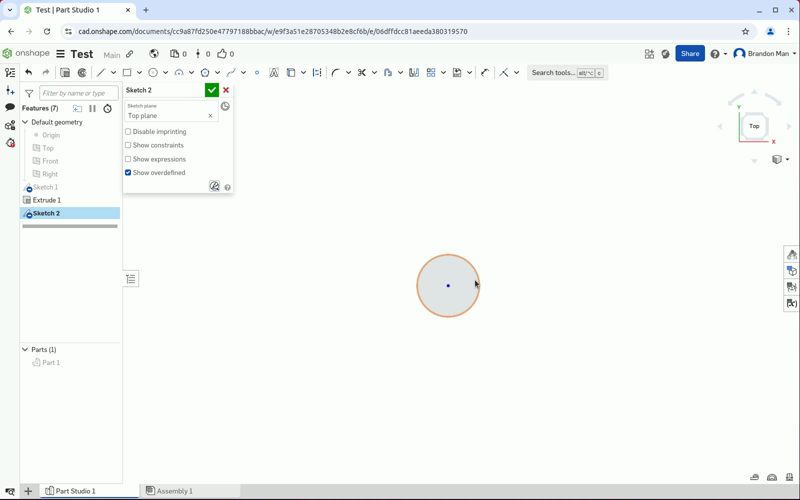
scroll(6)
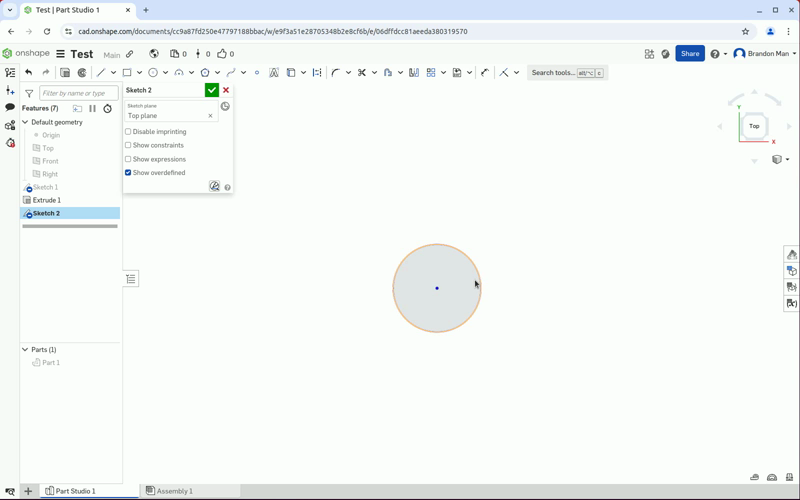
scroll(6)
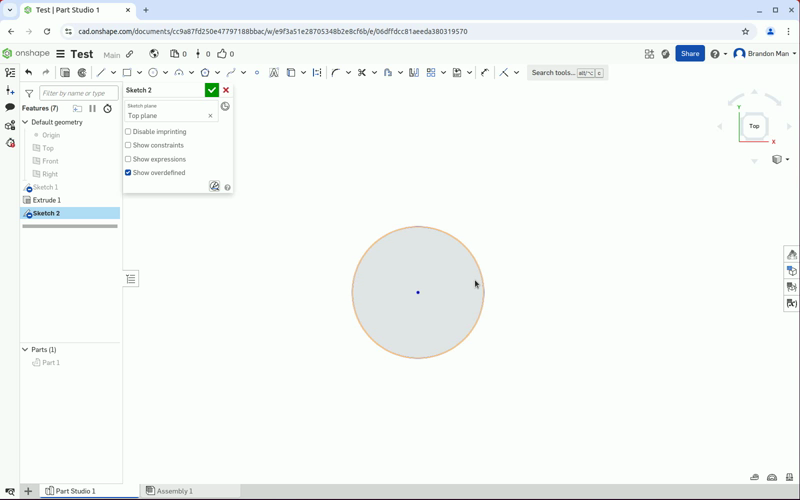
scroll(6)
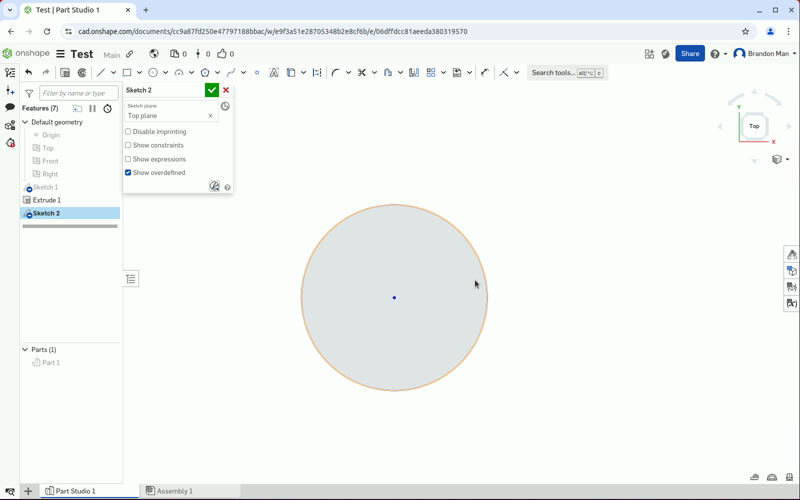
scroll(6)
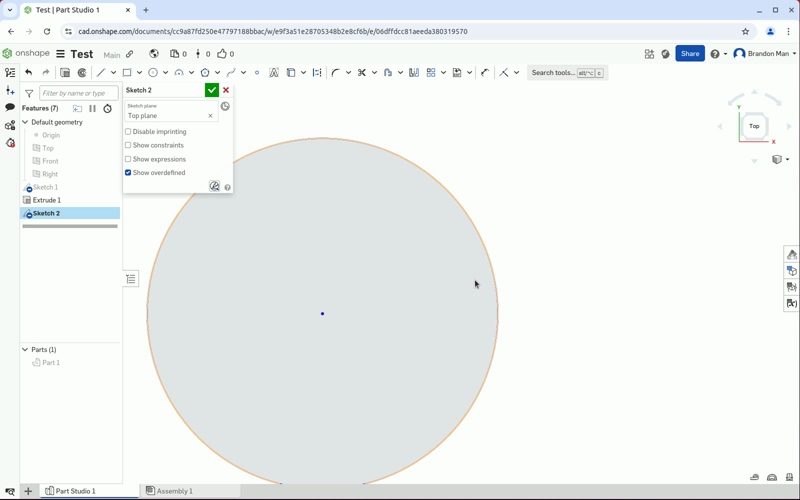
click(475, 279)
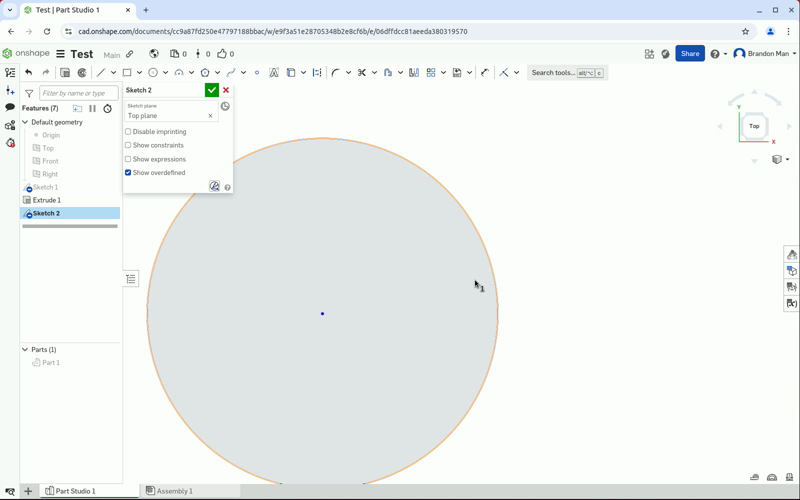
scroll(-6)
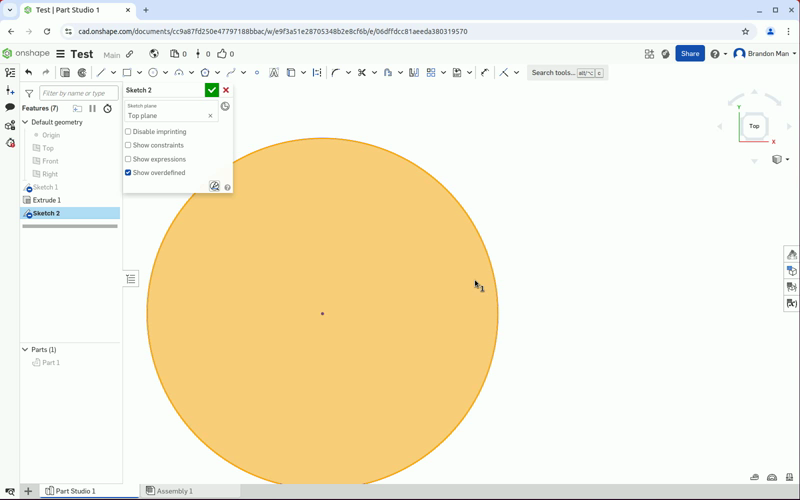
scroll(-6)
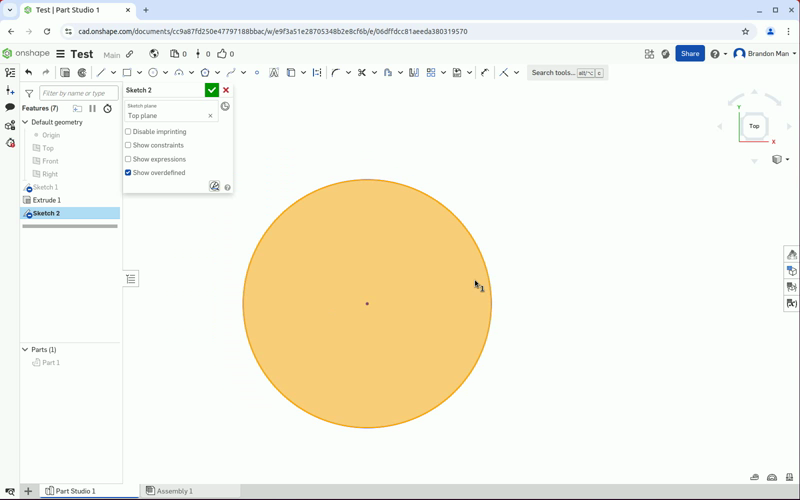
scroll(-6)
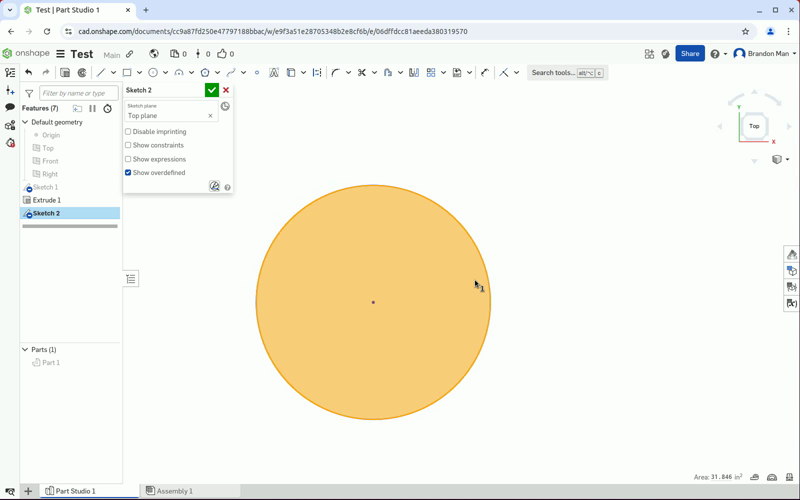
scroll(-6)
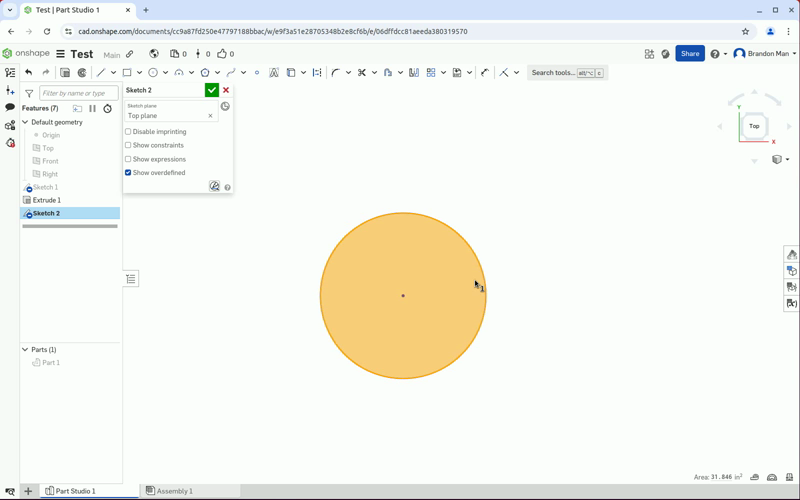
scroll(-6)
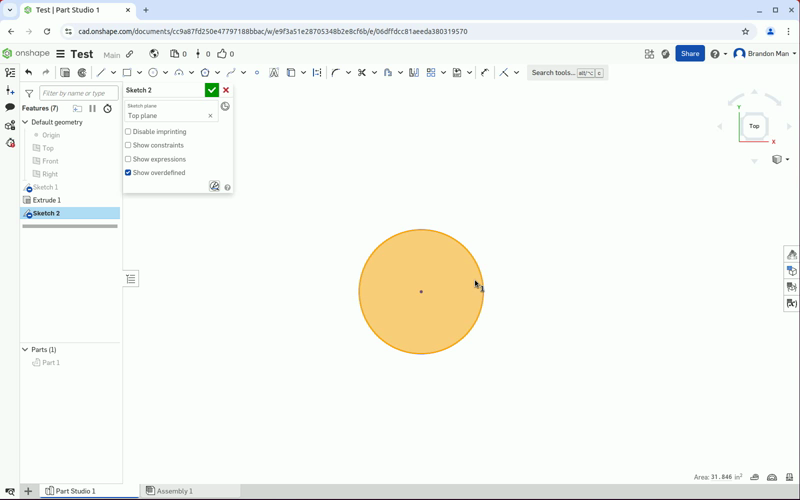
scroll(-6)
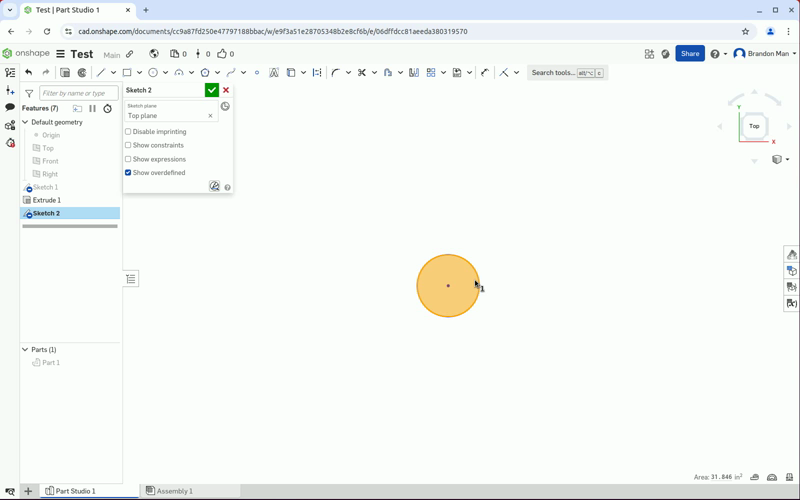
scroll(-6)
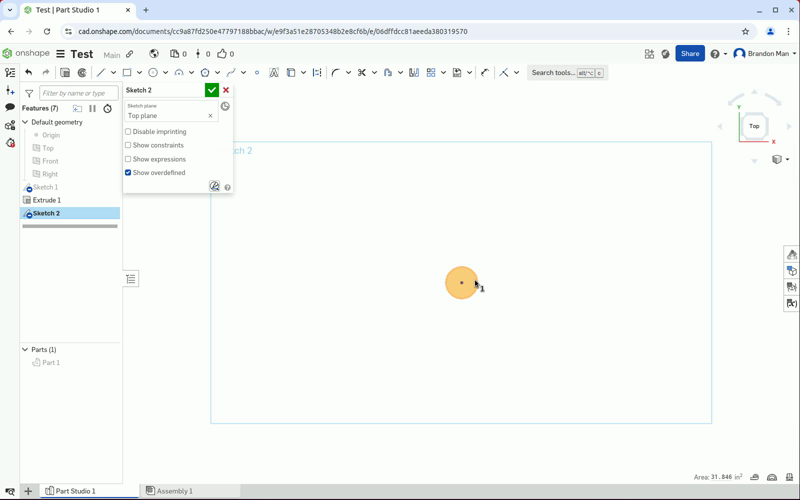
mouse_move(73, 352)
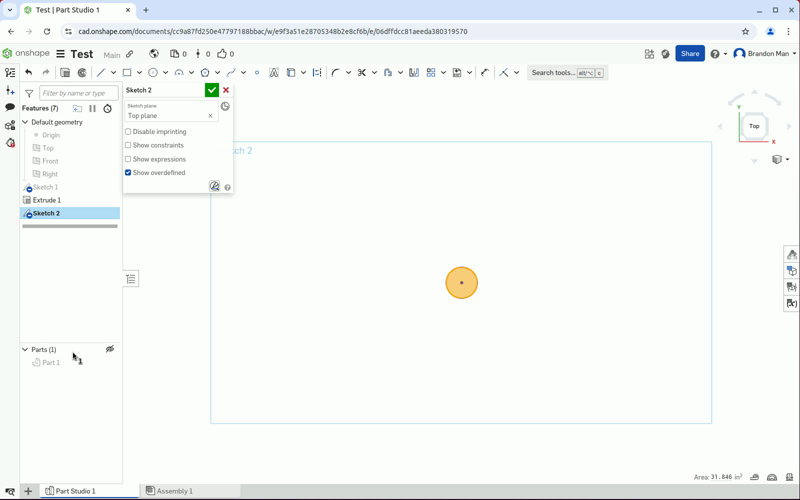
key(shift+y)
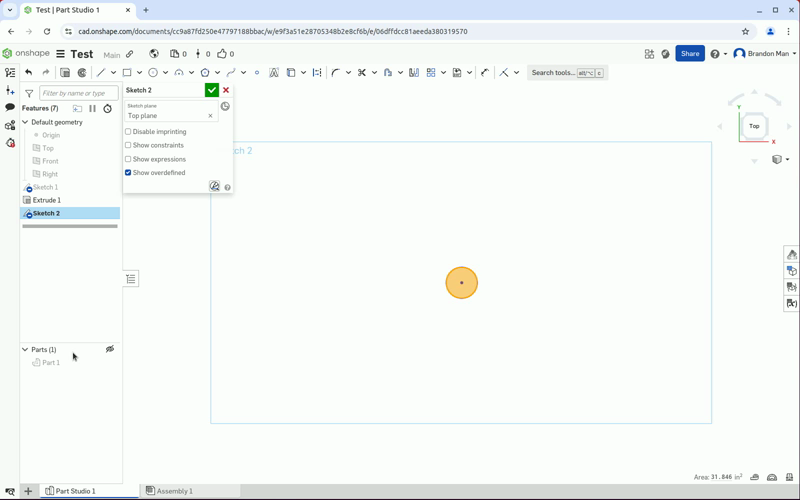
key(shift+e)
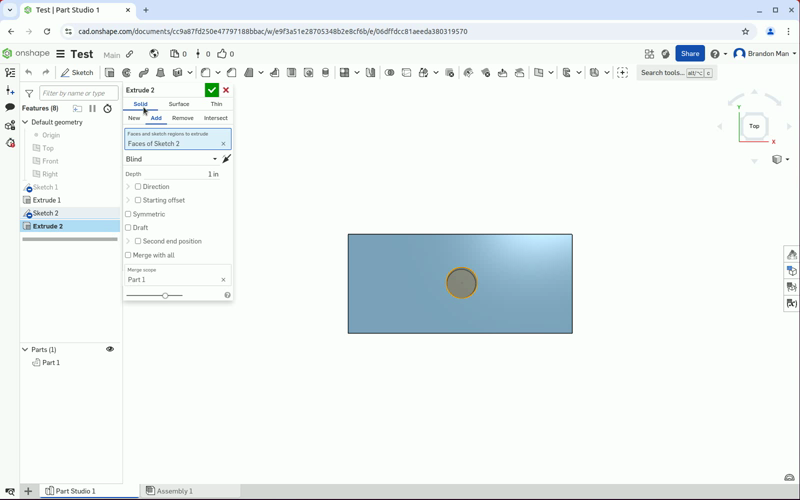
mouse_move(143, 106)
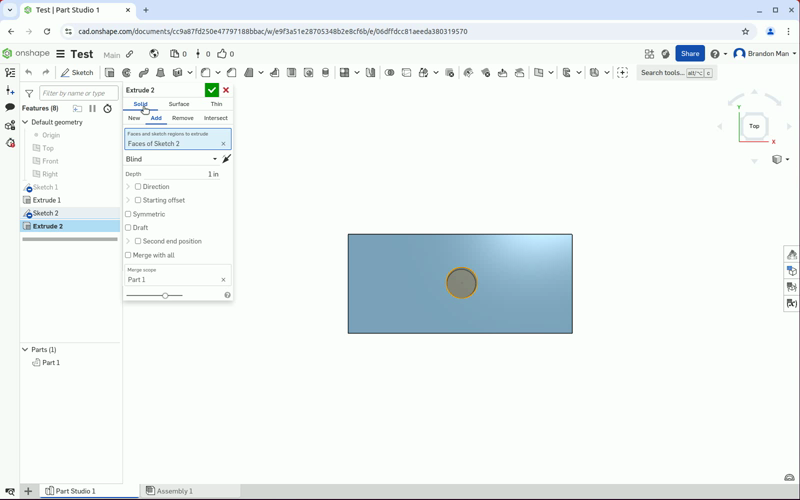
click(143, 106)
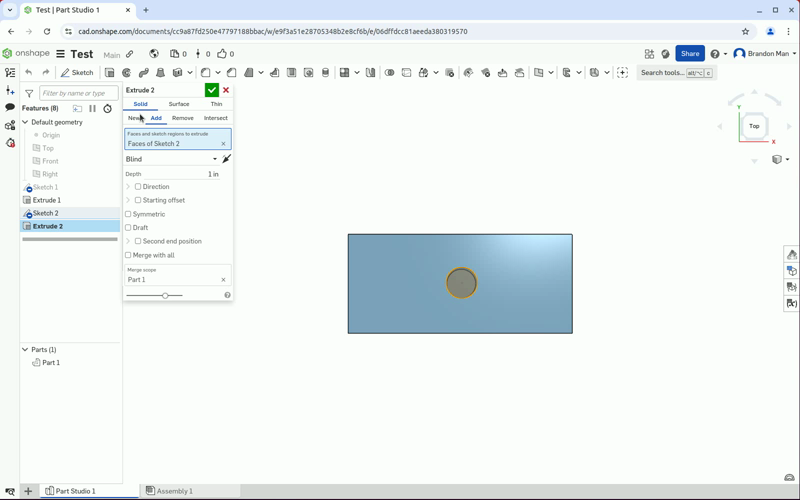
mouse_move(137, 120)
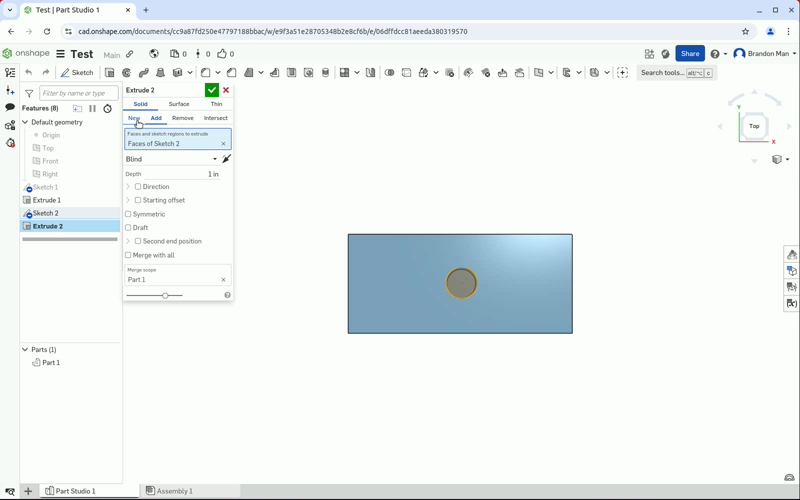
click(137, 120)
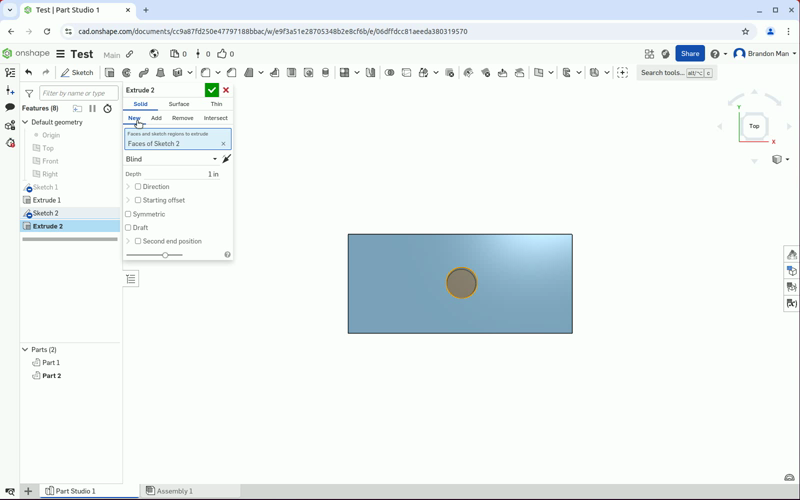
key(tab, 4)
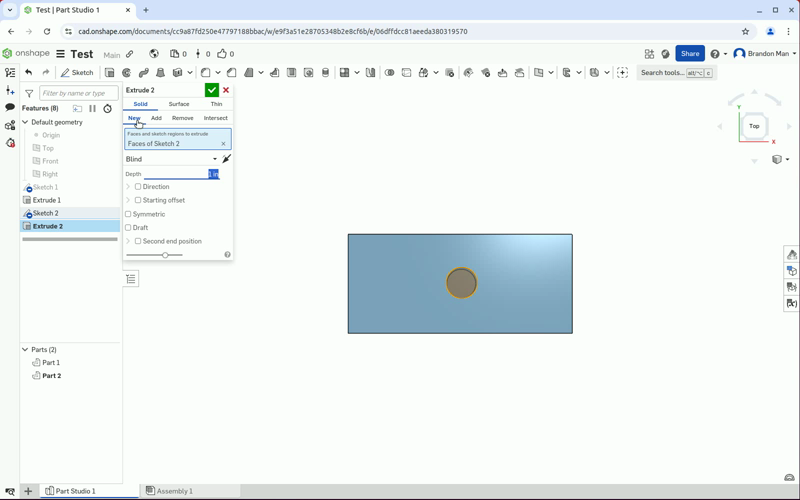
text(5.536)
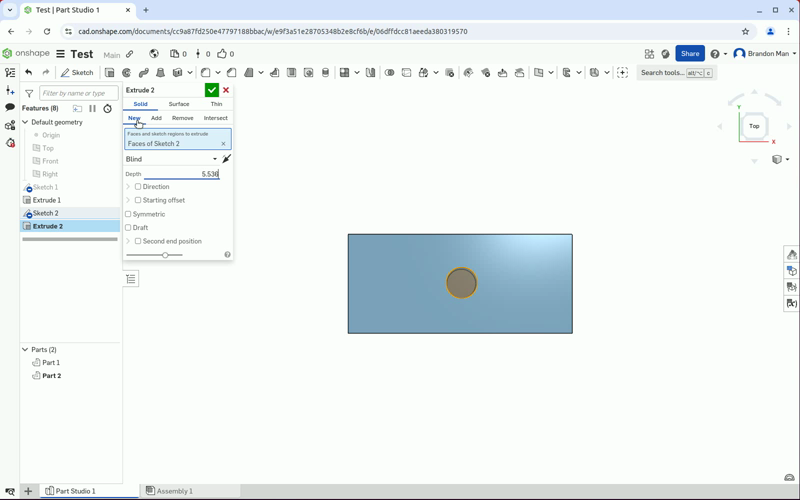
key(enter)
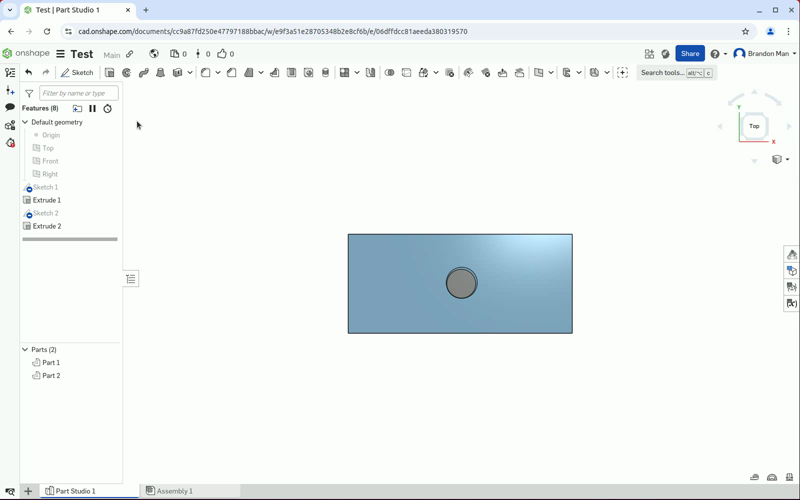
key(shift+h)
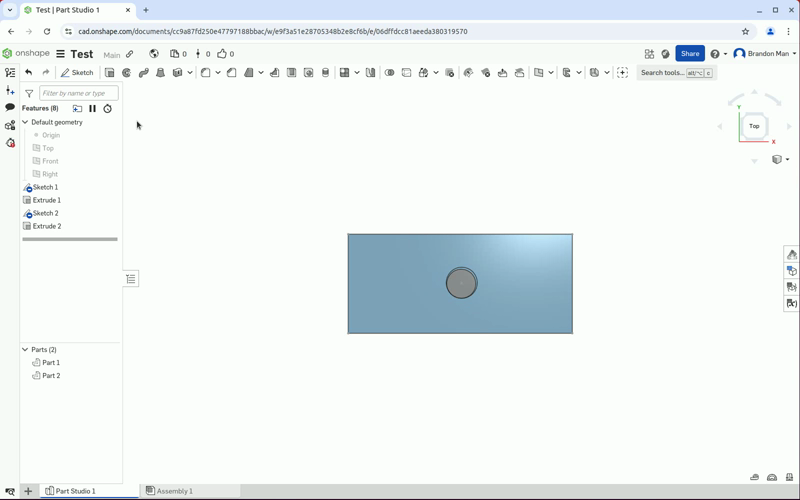
key(shift+h)
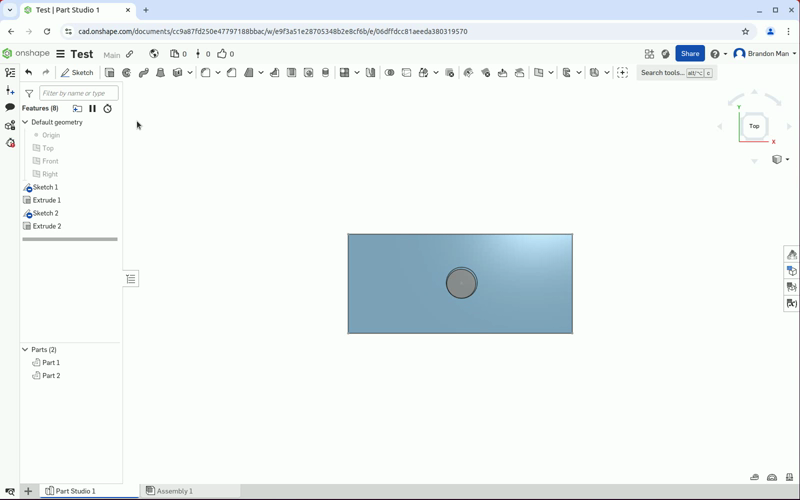
key(shift+7)
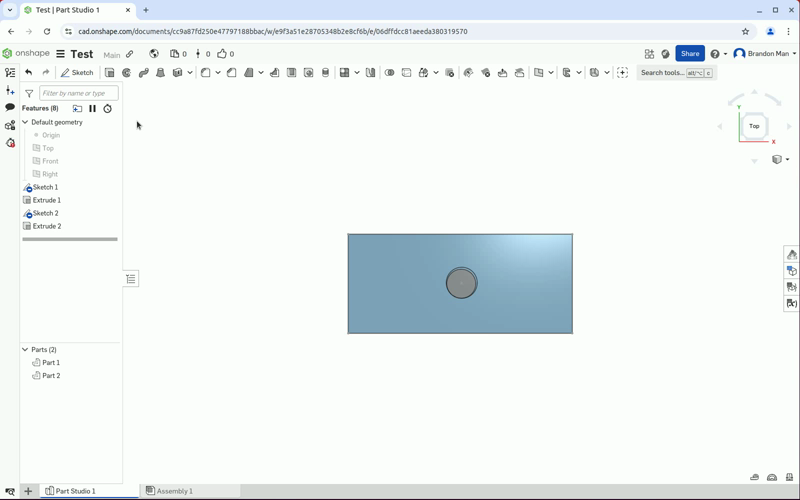
key(up, 3)
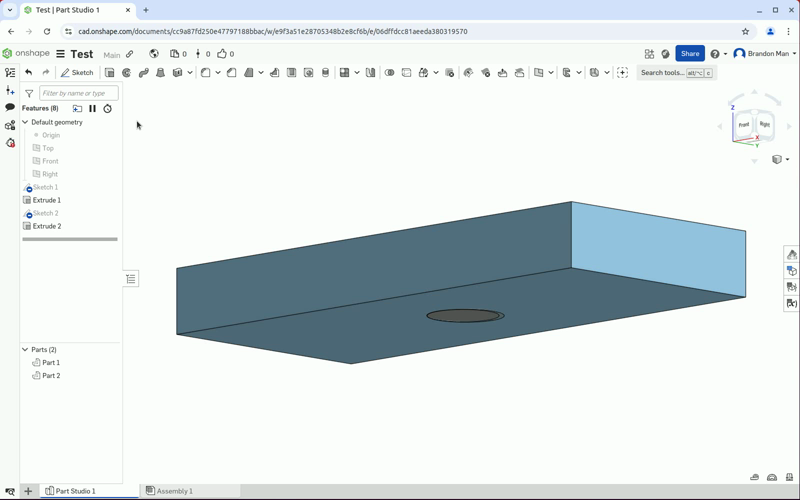
key(left, 3)
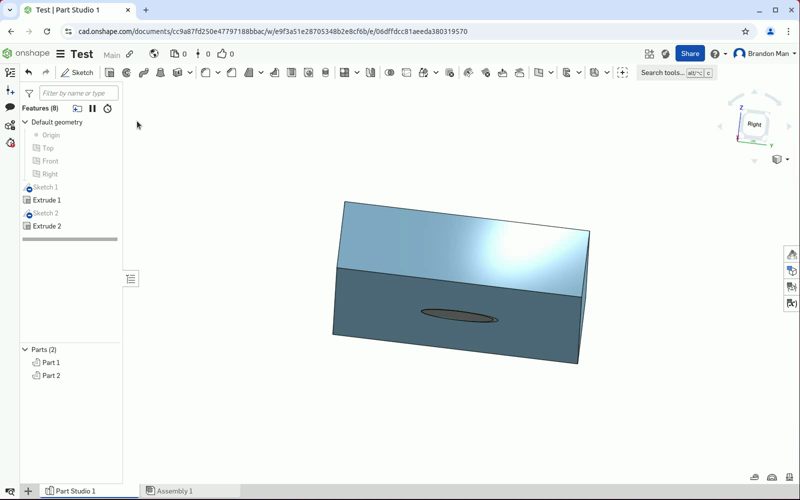
key(right, 3)
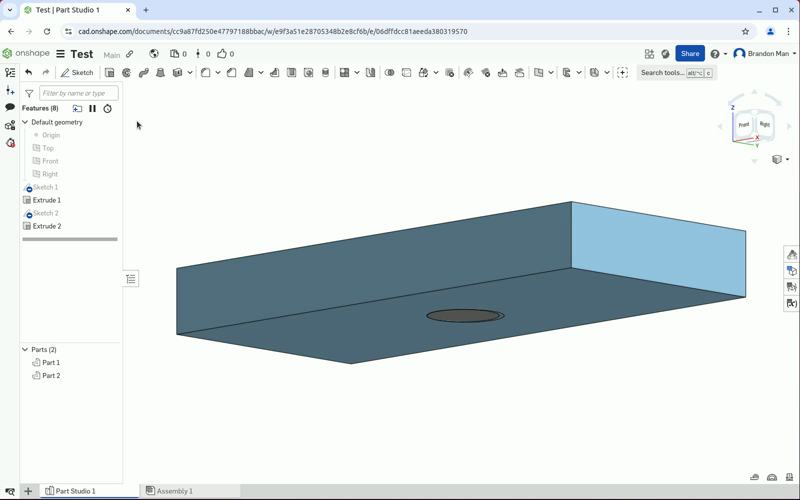
key(down, 3)
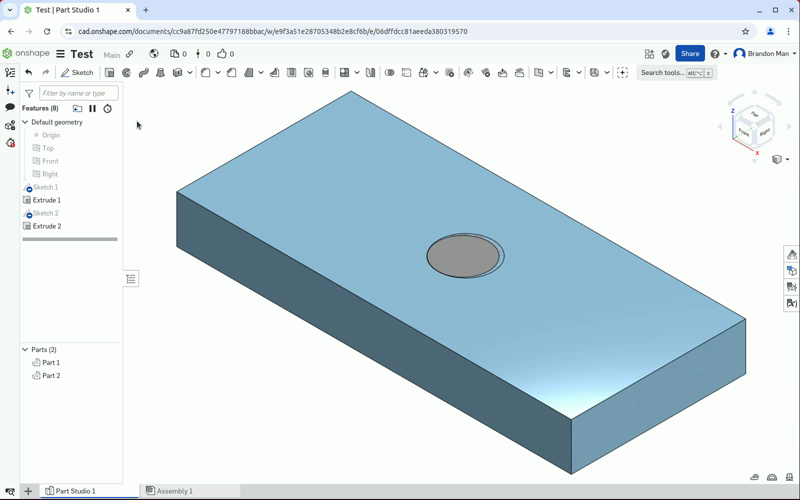
mouse_move(73, 189)
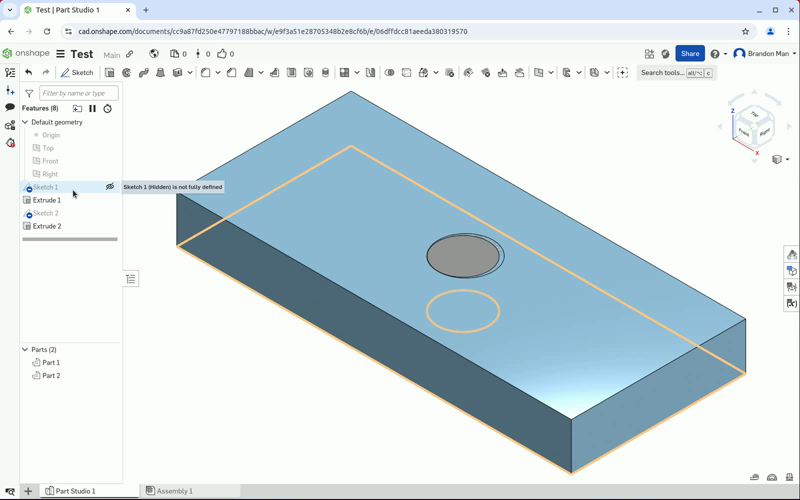
click(73, 189)